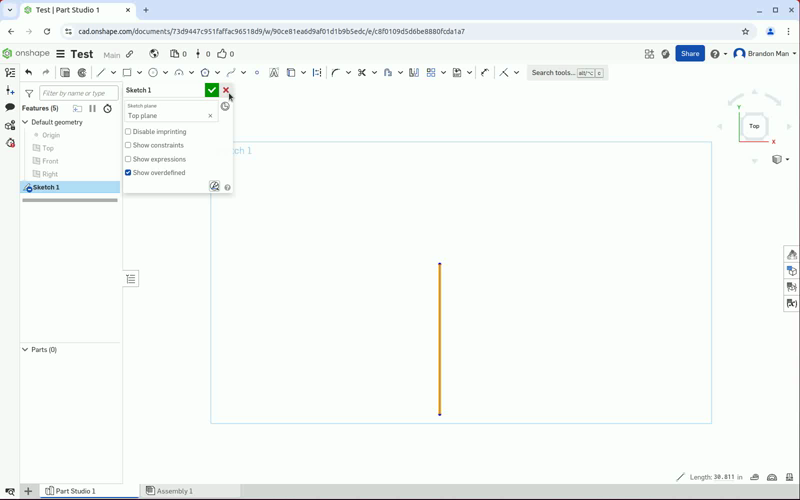
key(shift+h)
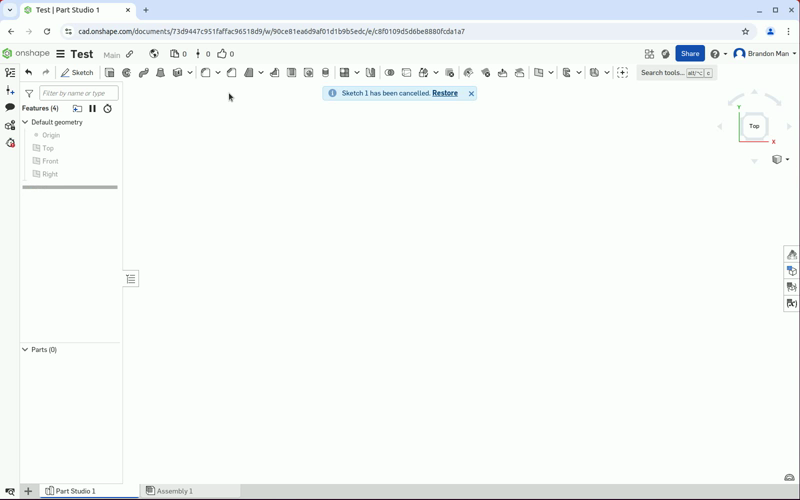
mouse_move(73, 352)
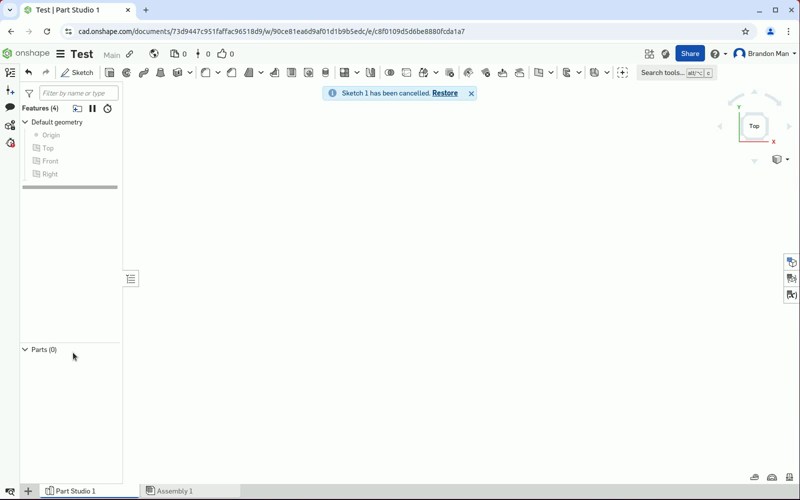
key(y)
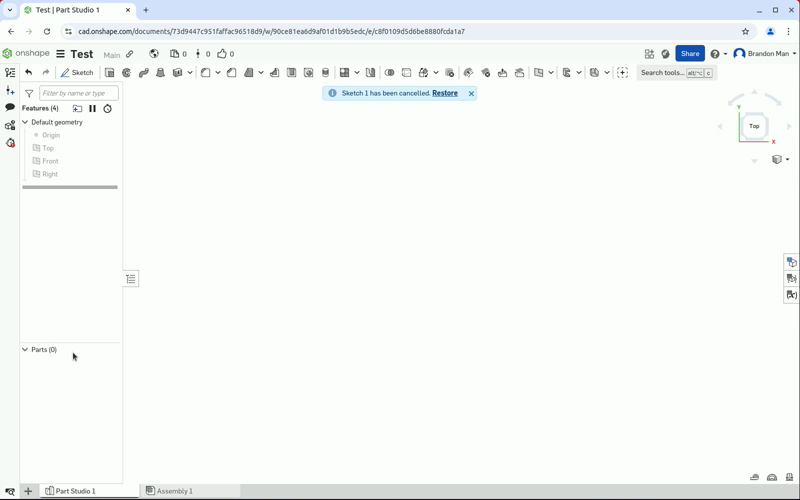
key(shift+p)
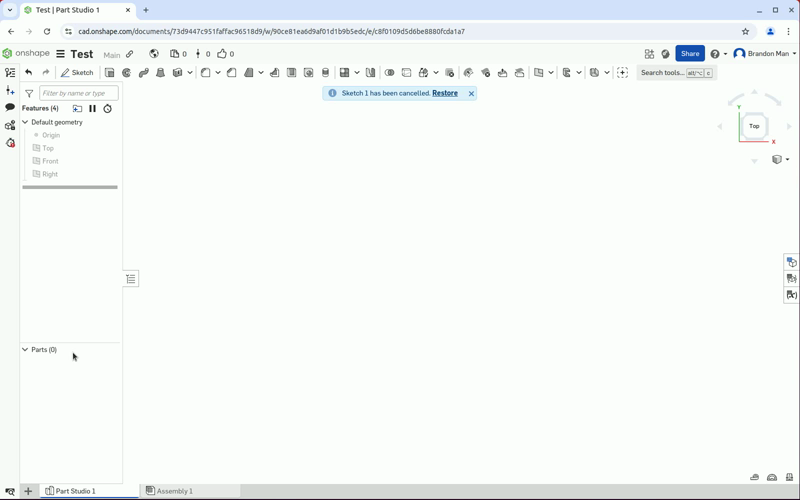
key(space)
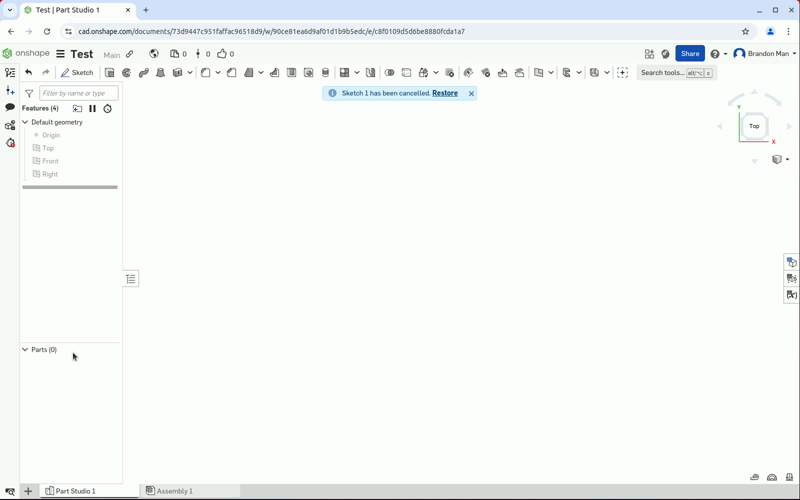
key_down(shift)
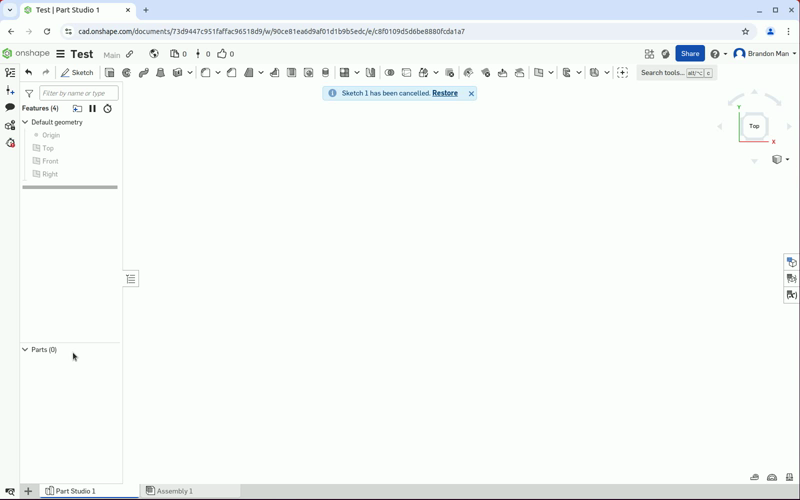
key(up)
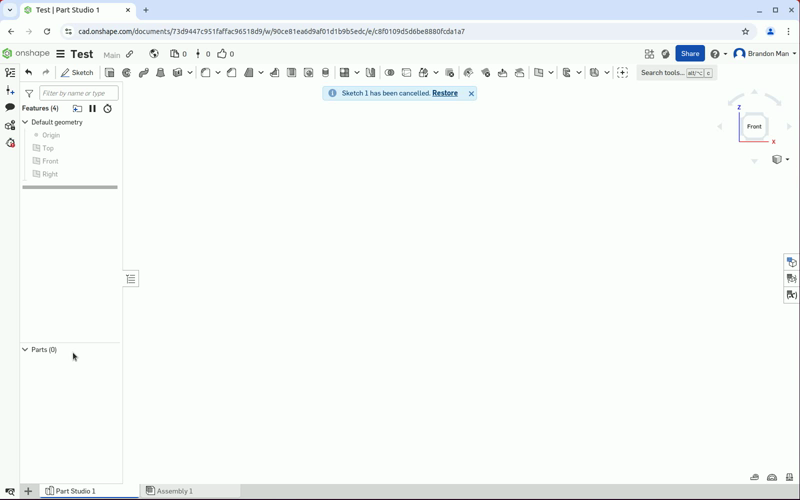
key_up(shift)
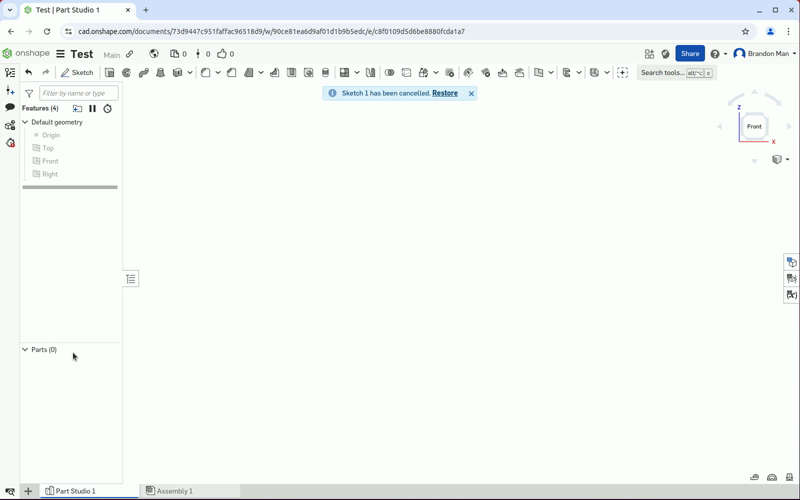
mouse_move(73, 352)
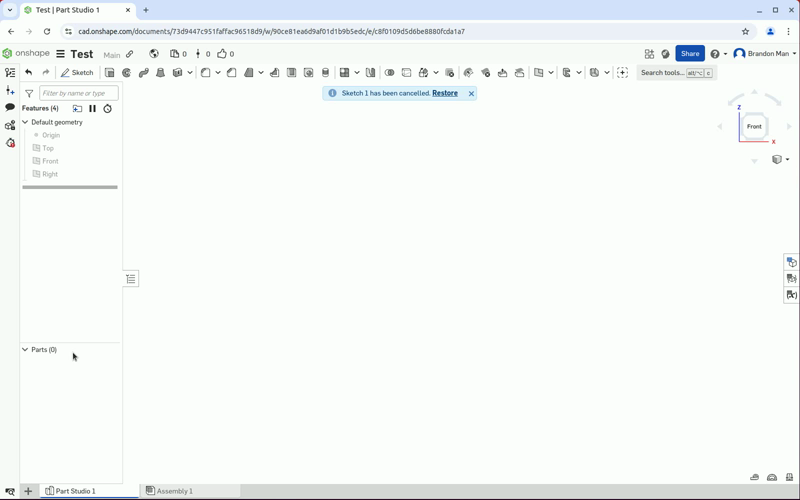
key(shift+y)
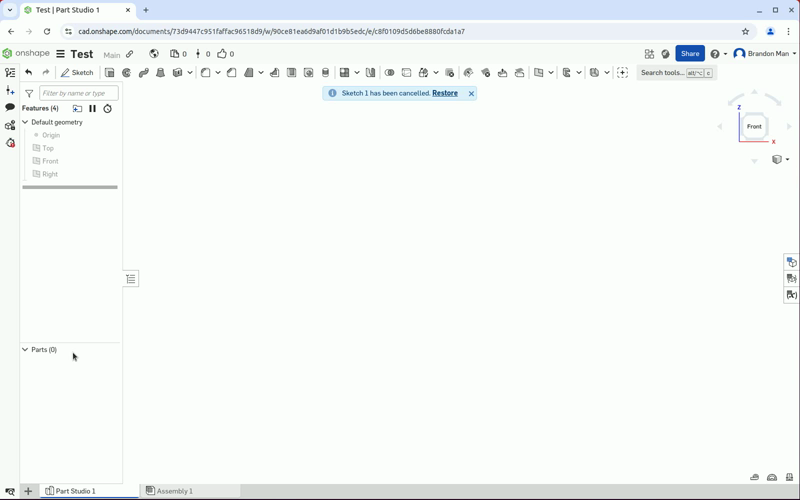
key(shift+s)
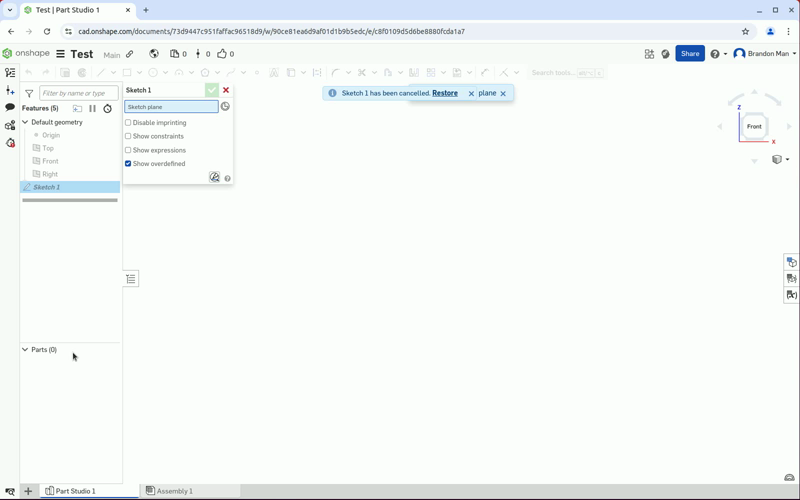
mouse_move(73, 163)
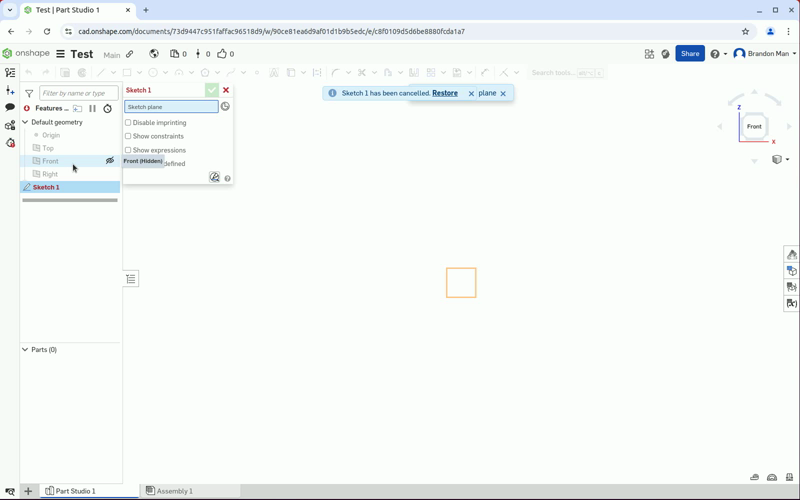
click(73, 163)
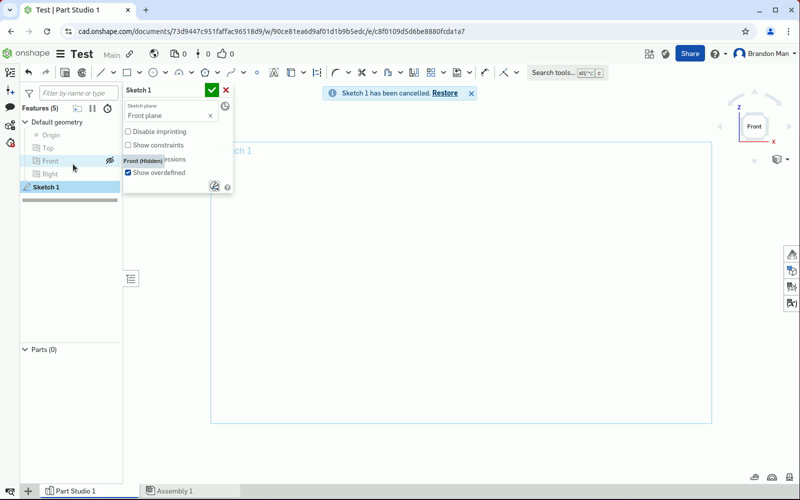
mouse_move(73, 352)
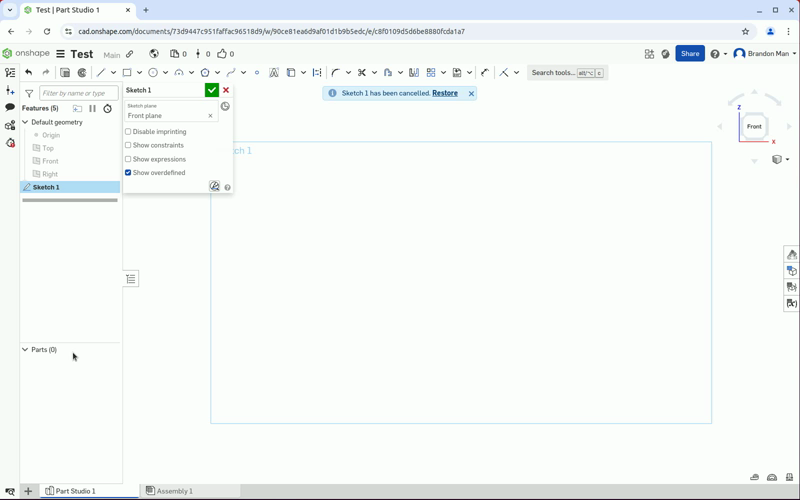
key(y)
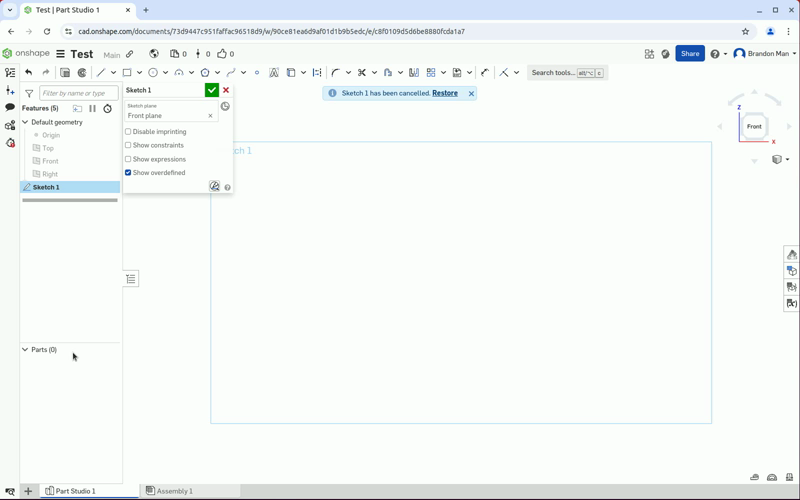
key(c)
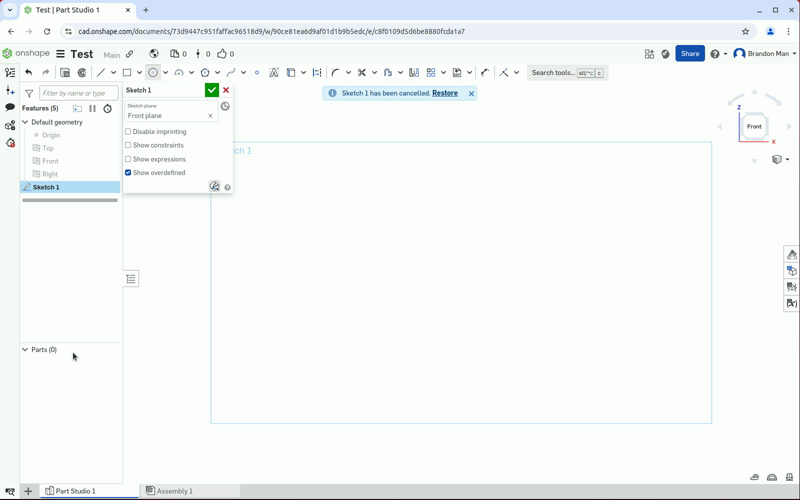
key_down(shift)
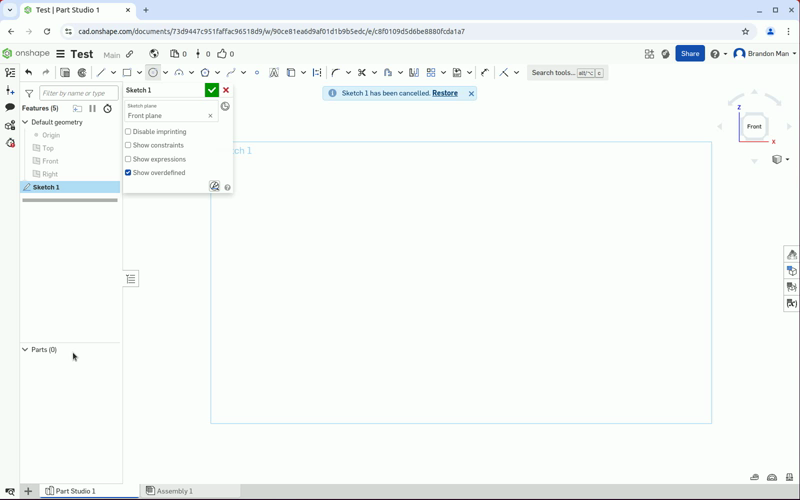
mouse_move(461, 282)
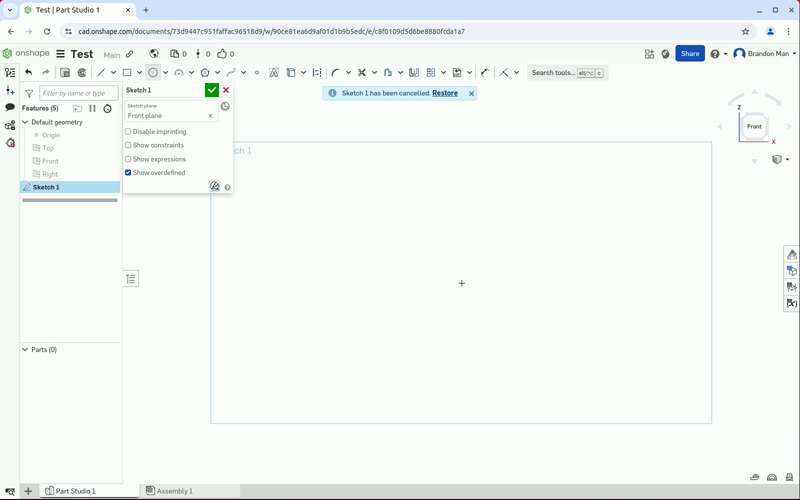
click(461, 282)
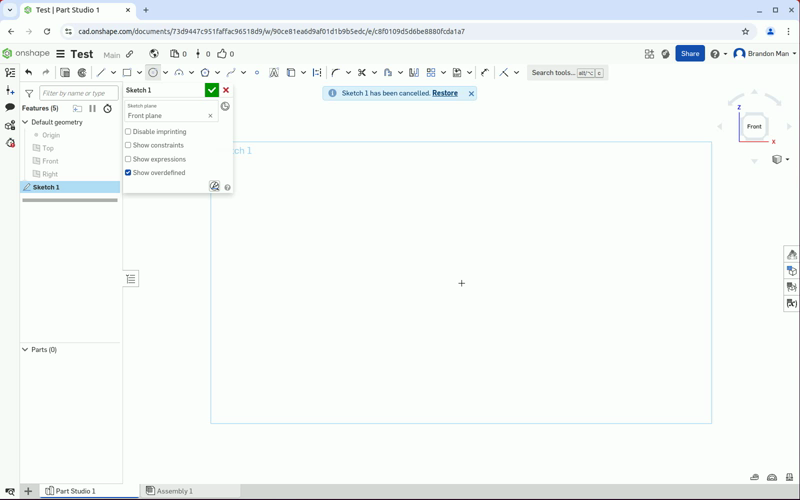
key_up(shift)
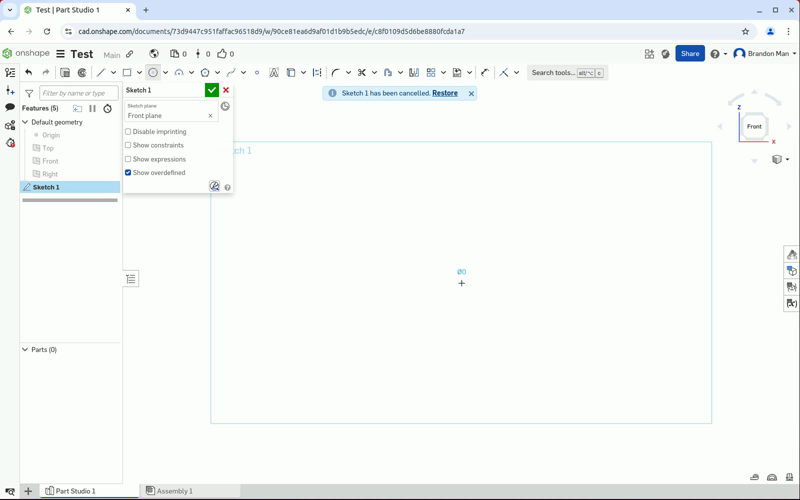
mouse_move(470, 282)
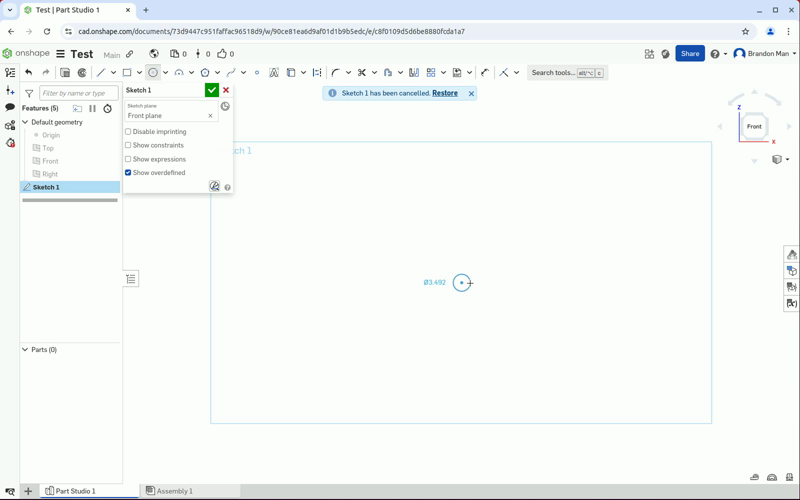
click(470, 282)
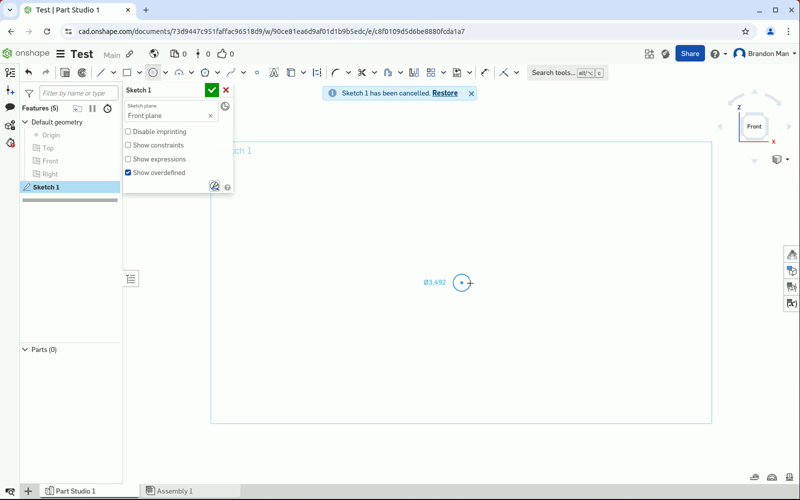
key(esc)
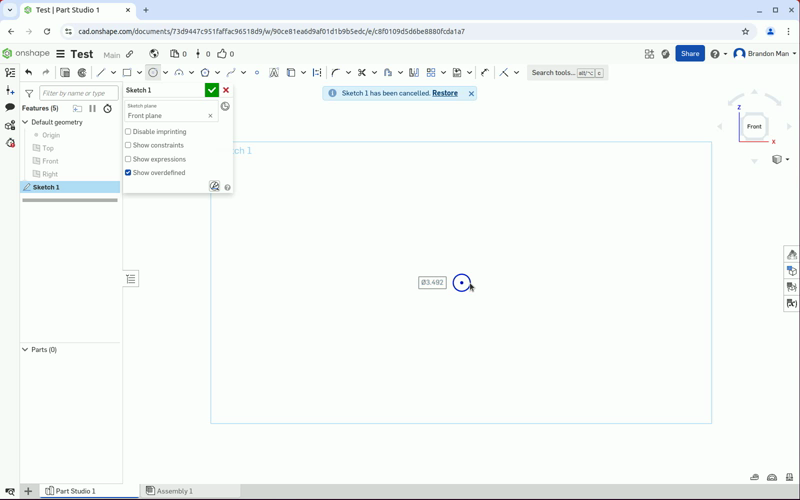
key(c)
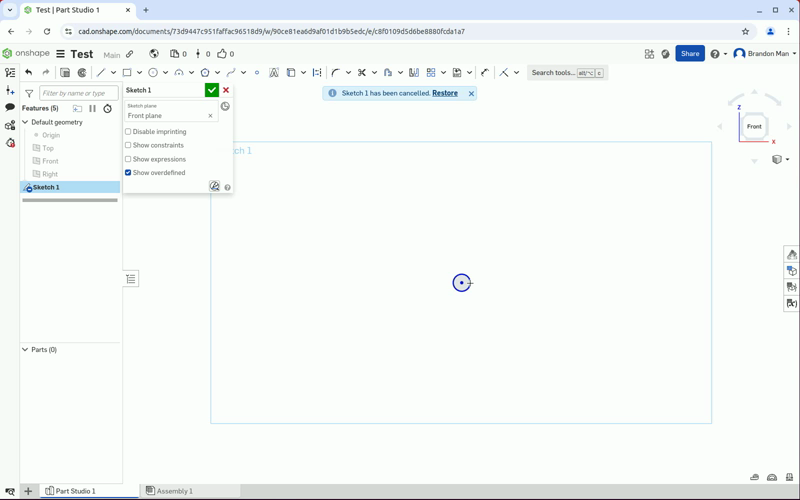
key_down(shift)
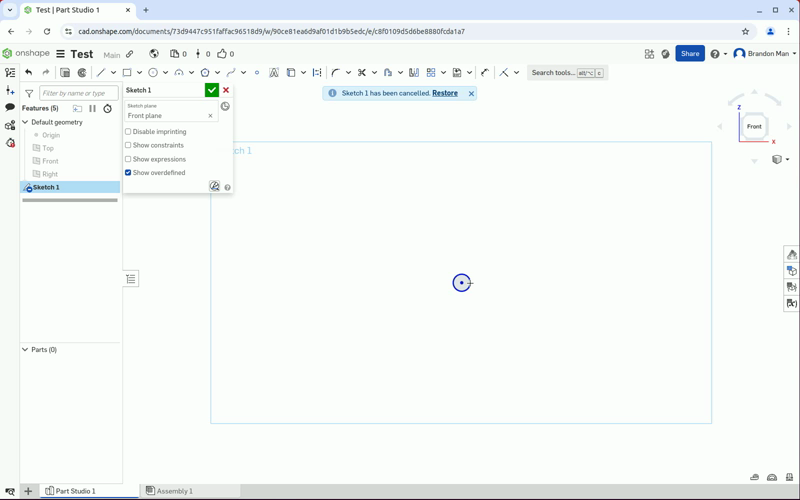
mouse_move(461, 282)
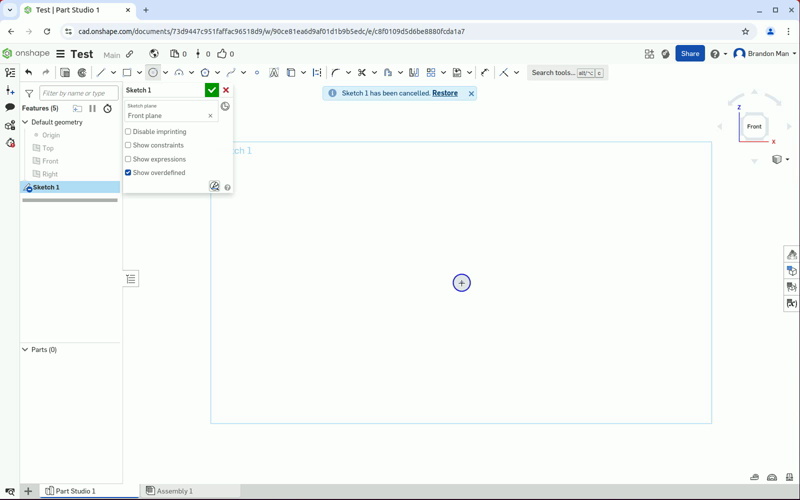
click(461, 282)
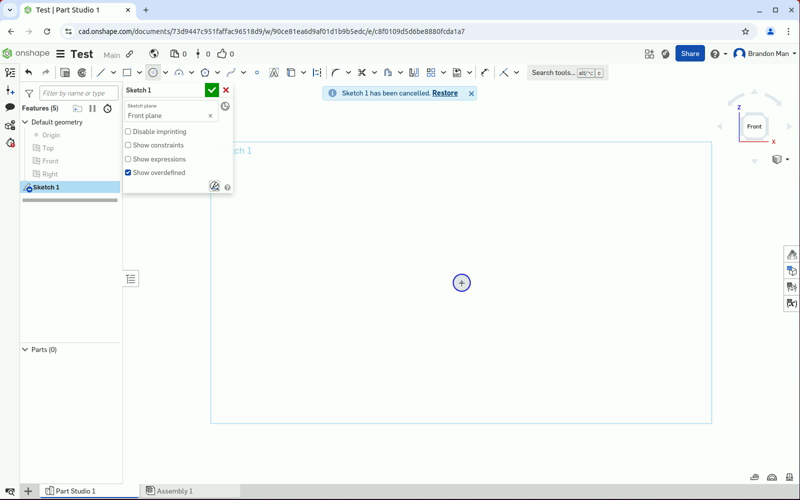
key_up(shift)
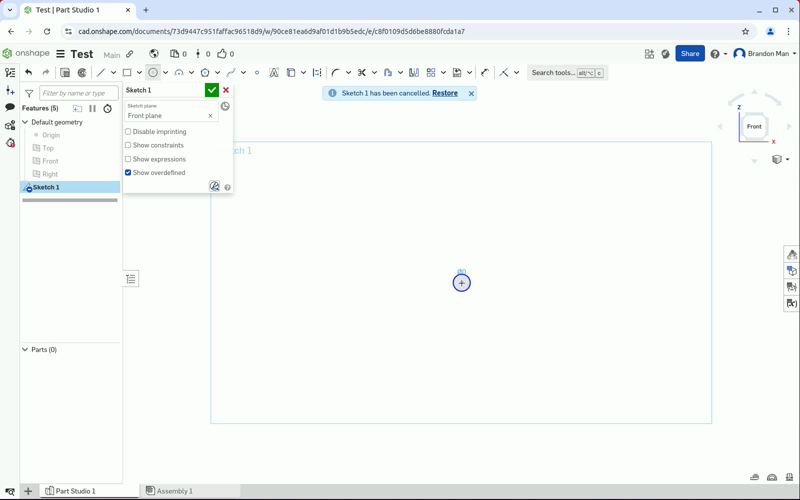
mouse_move(469, 282)
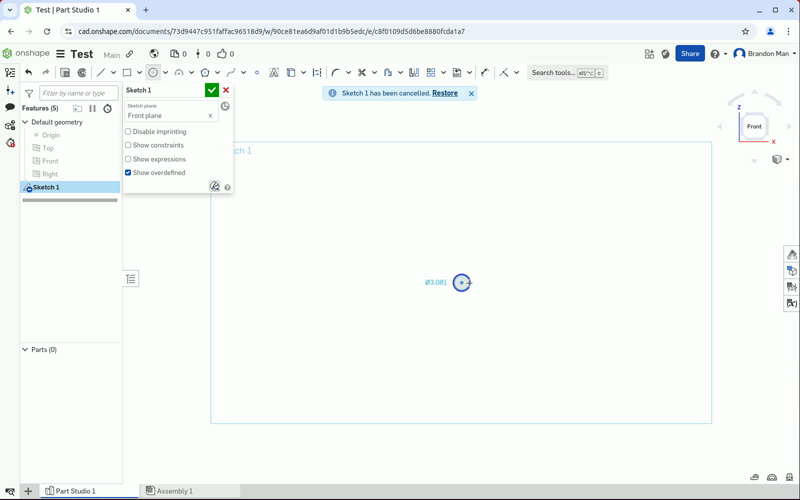
scroll(6)
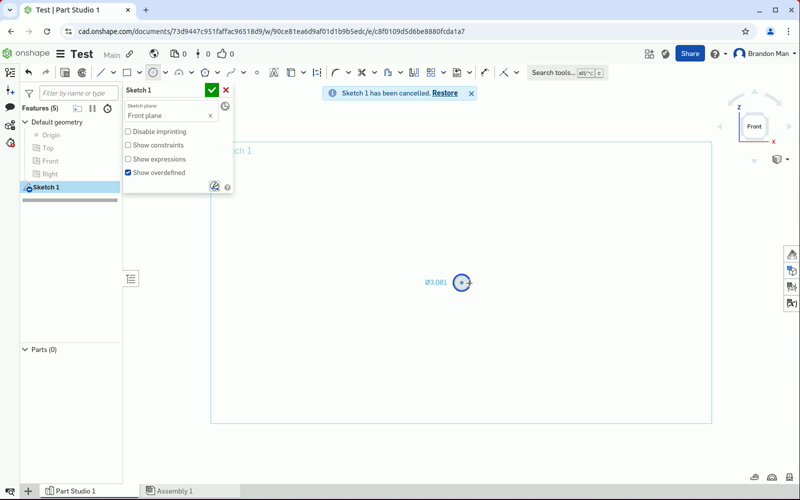
scroll(6)
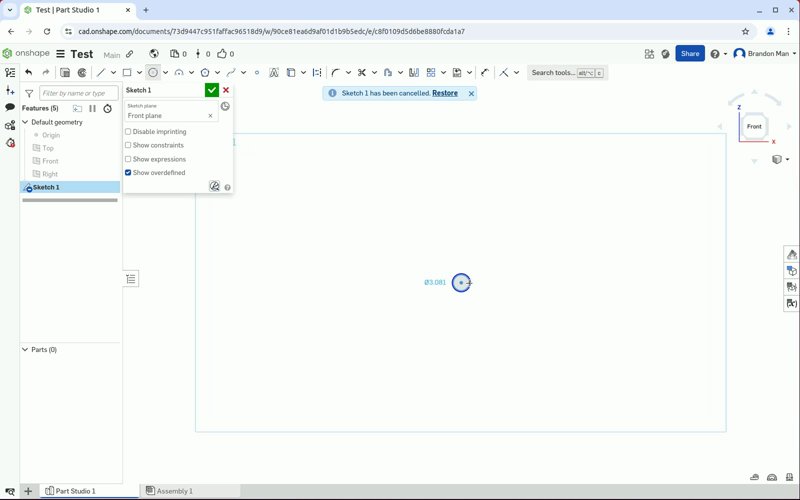
scroll(6)
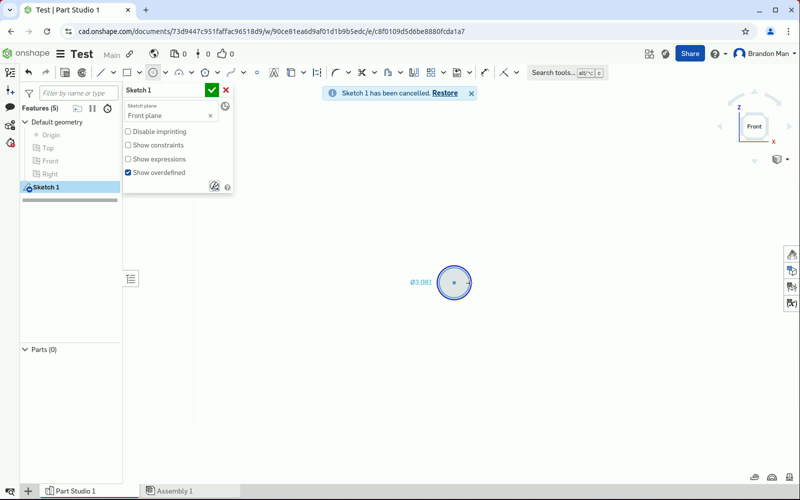
scroll(6)
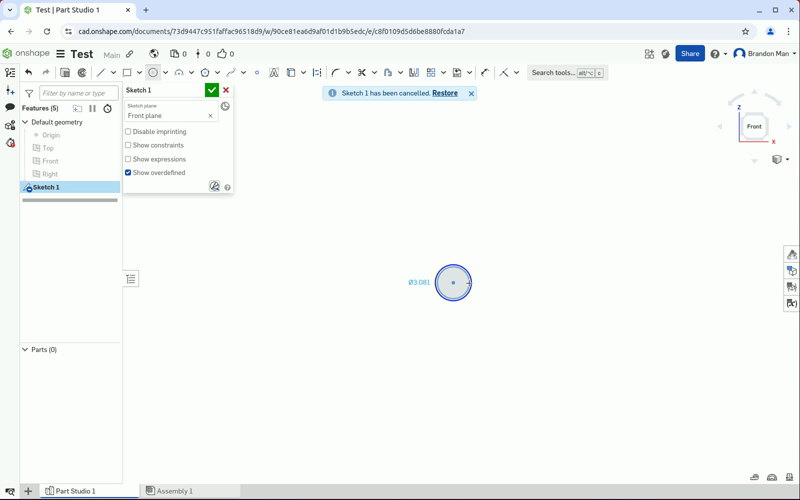
scroll(6)
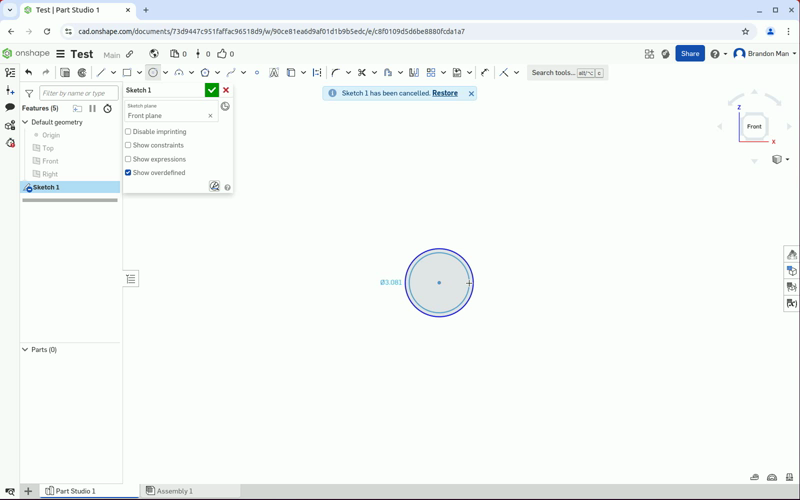
scroll(6)
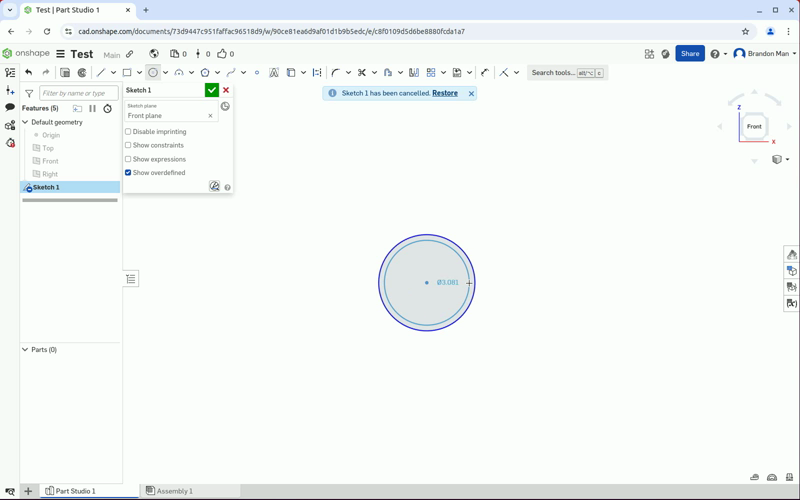
scroll(6)
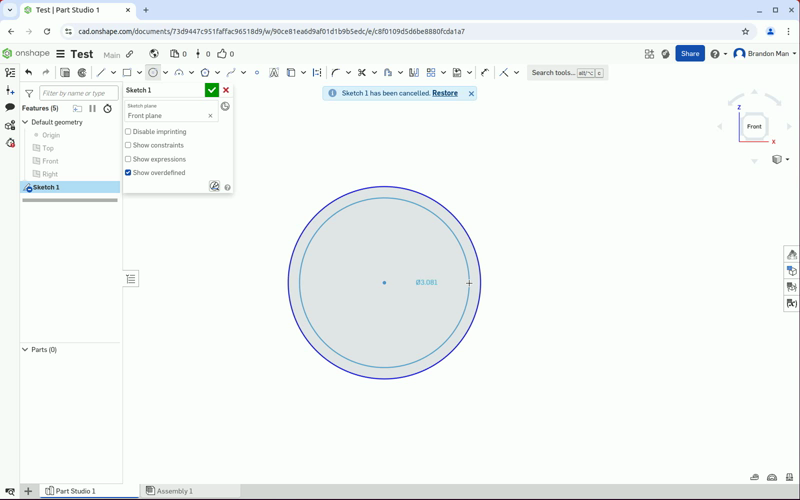
click(469, 282)
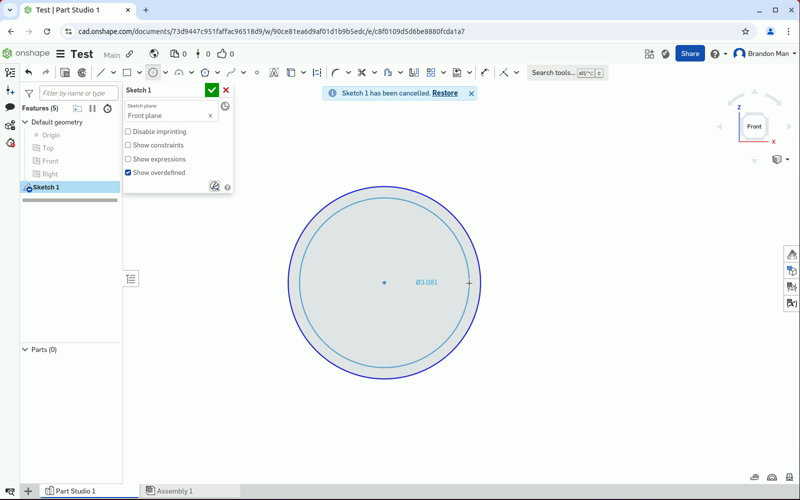
scroll(-6)
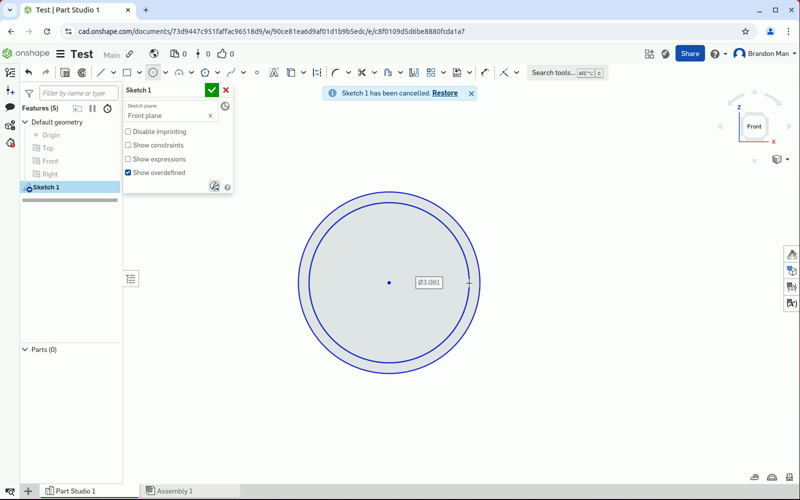
scroll(-6)
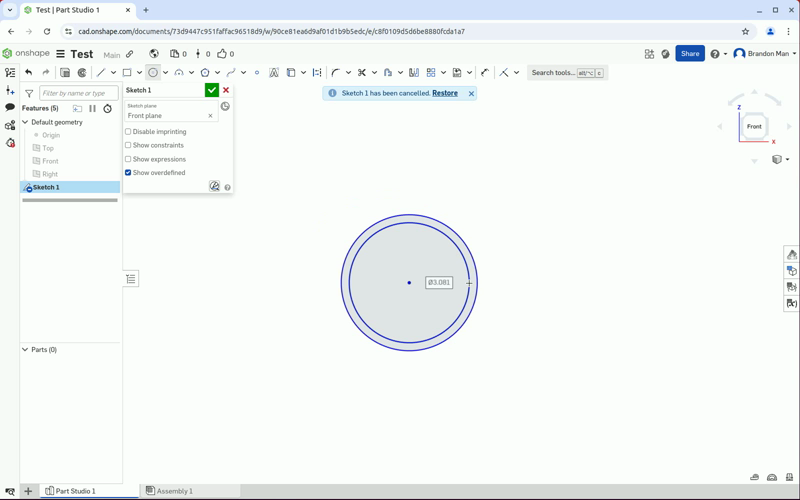
scroll(-6)
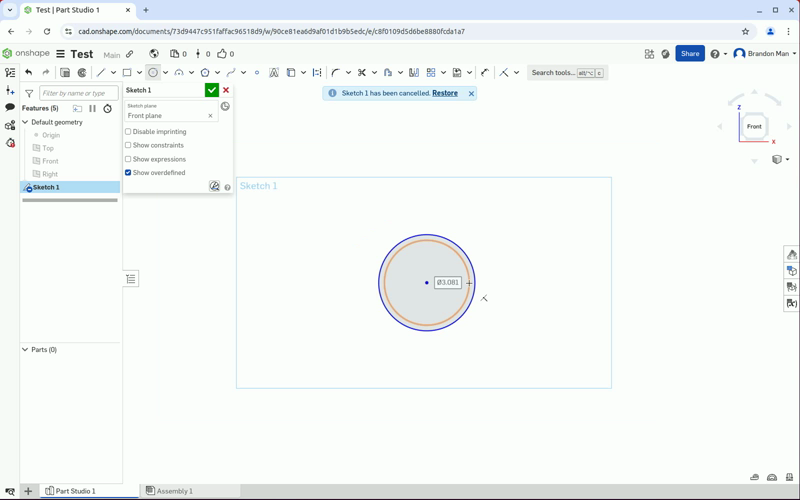
scroll(-6)
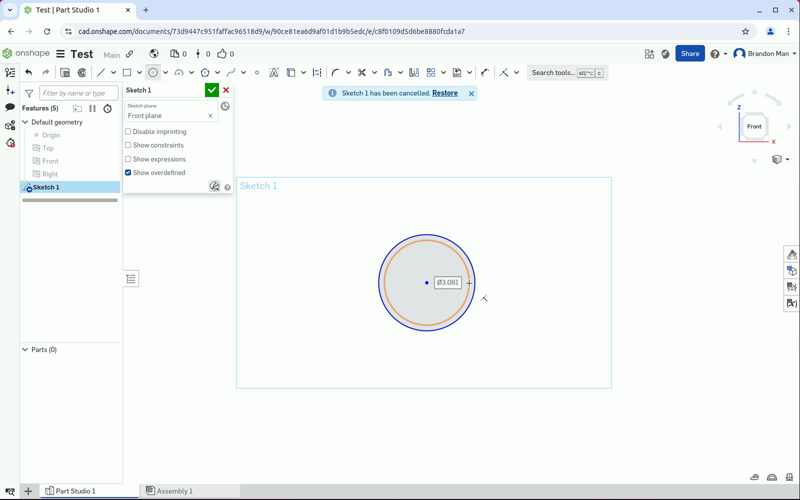
scroll(-6)
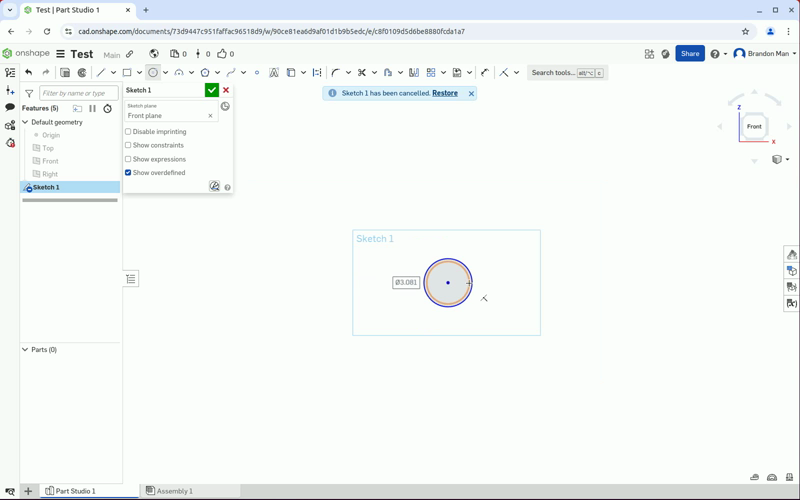
scroll(-6)
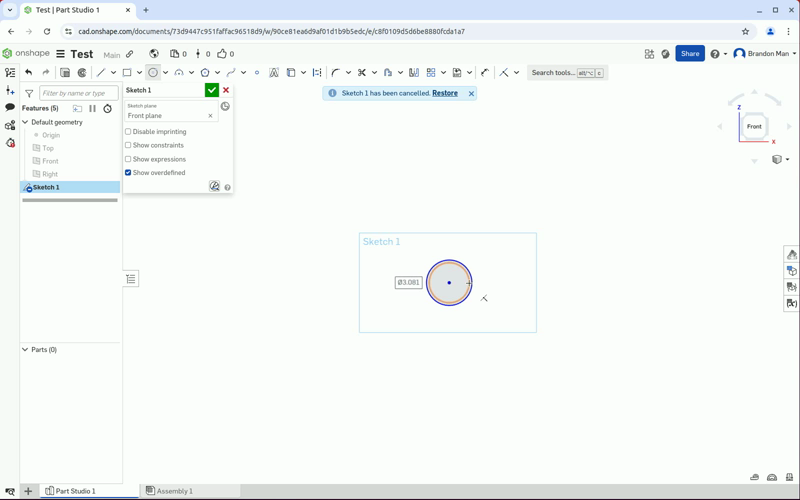
scroll(-6)
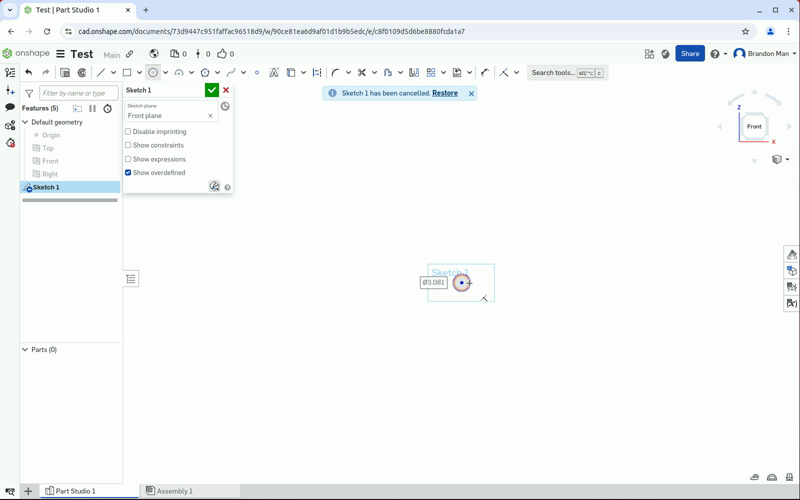
key(esc)
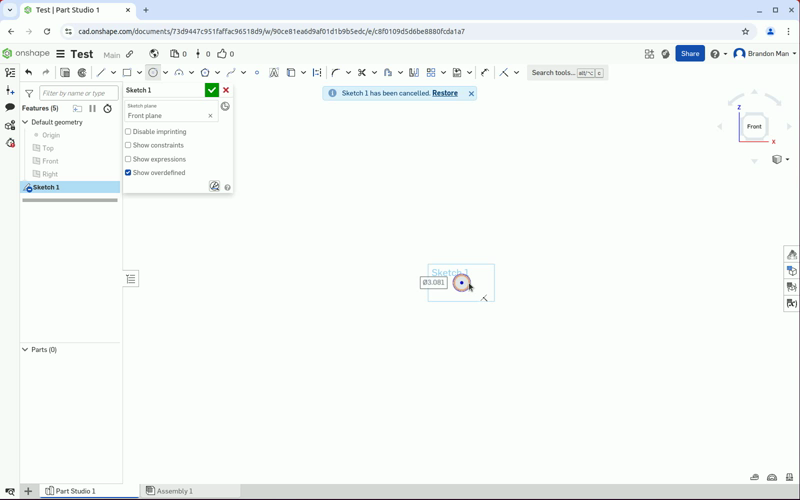
mouse_move(469, 286)
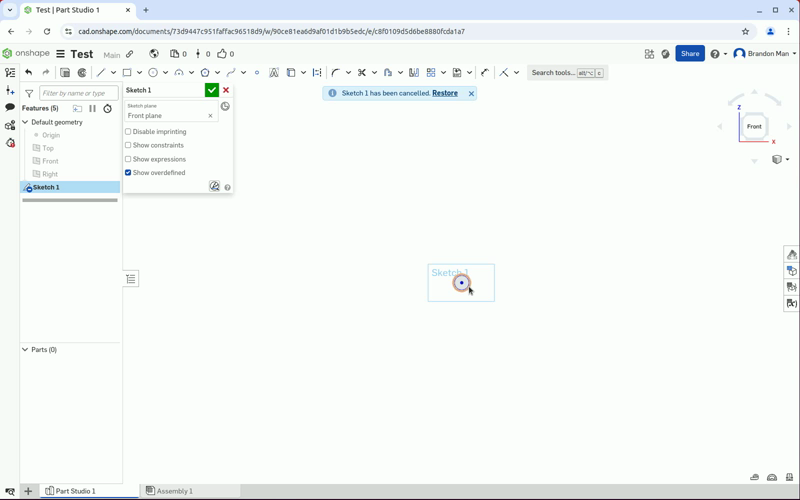
scroll(6)
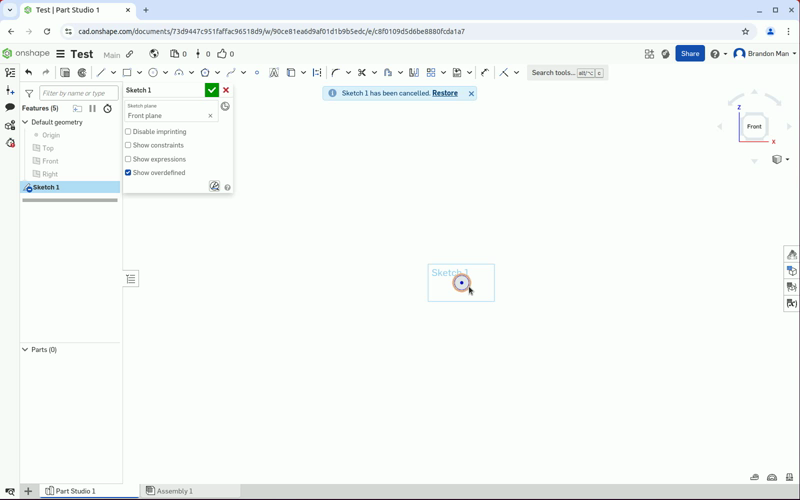
scroll(6)
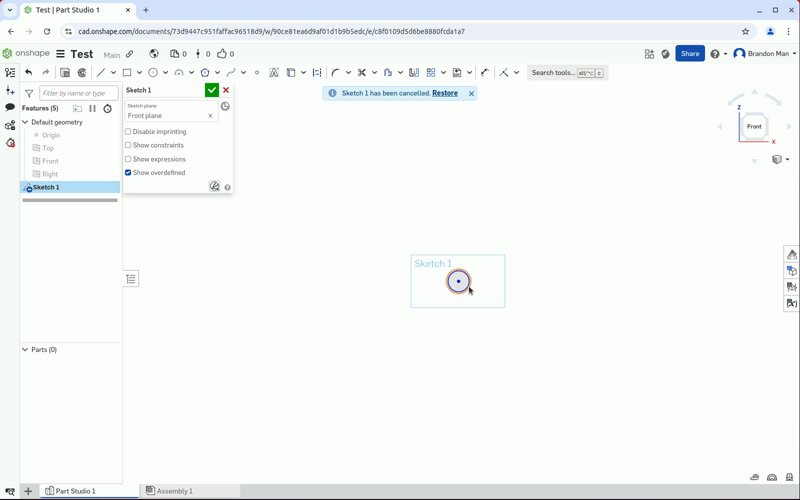
scroll(6)
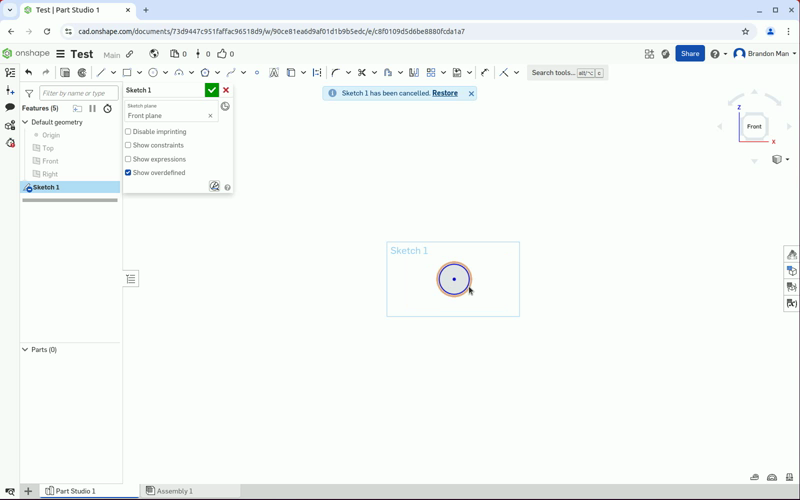
scroll(6)
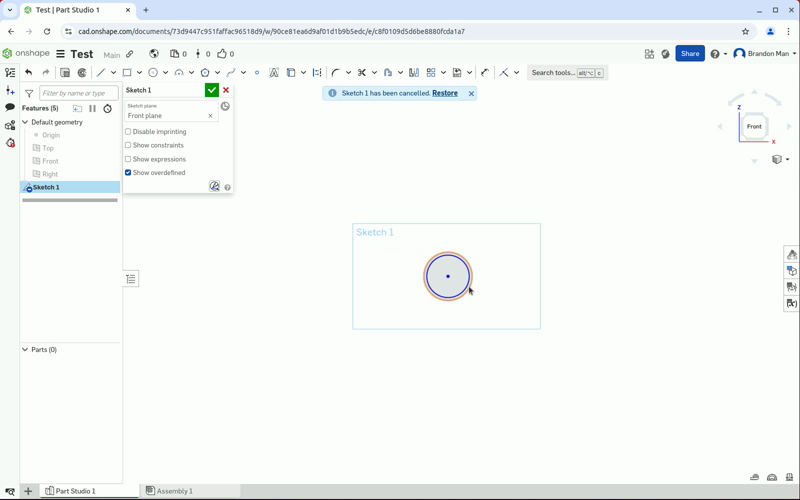
scroll(6)
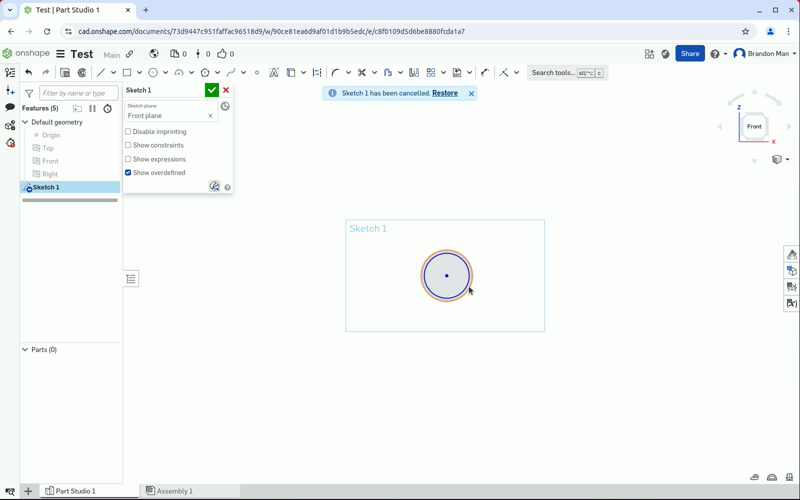
scroll(6)
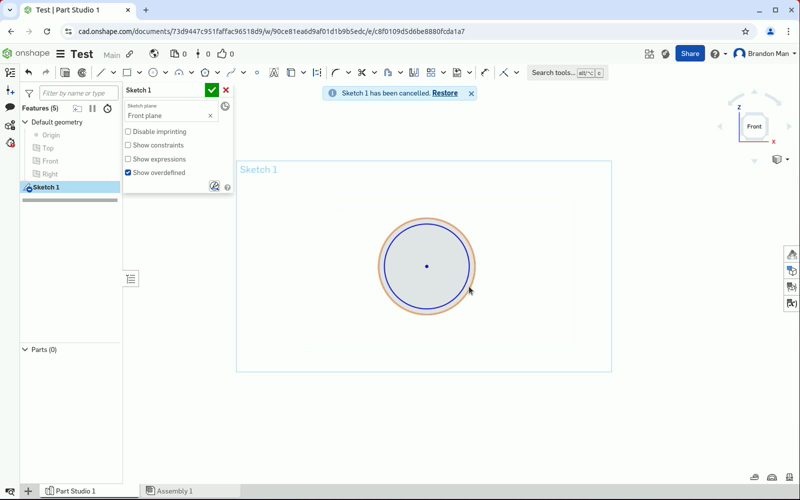
scroll(6)
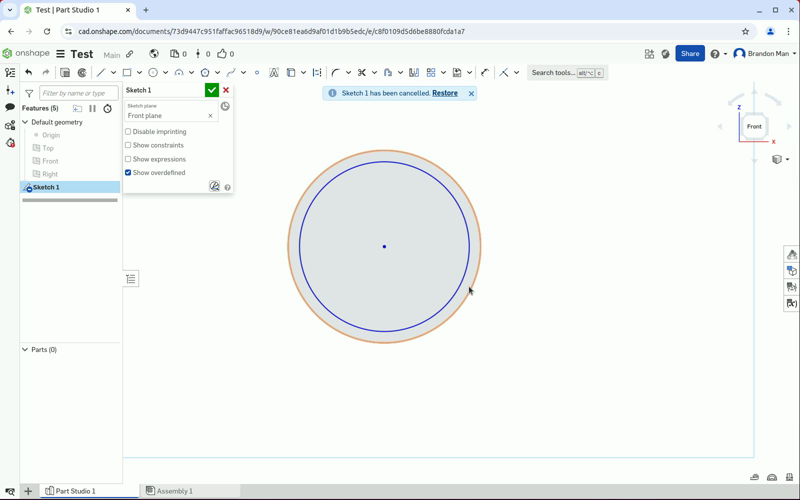
click(469, 286)
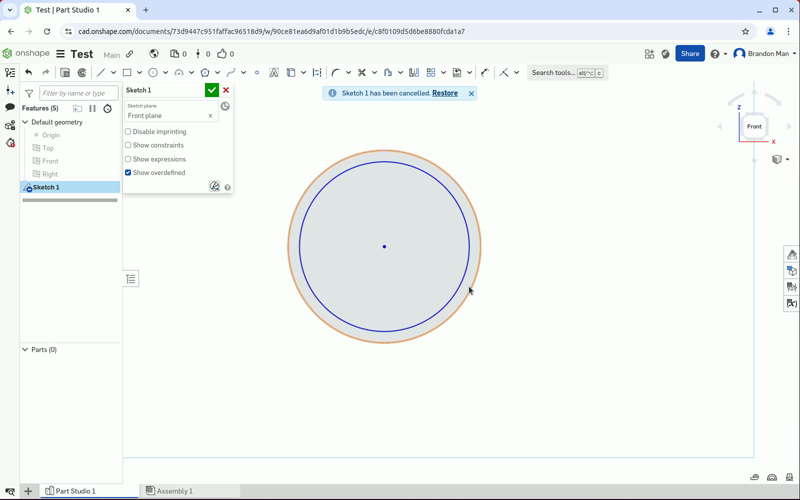
scroll(-6)
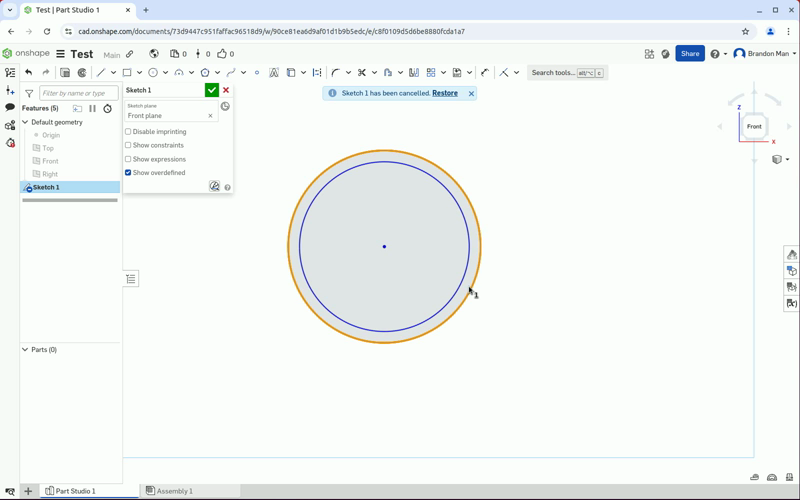
scroll(-6)
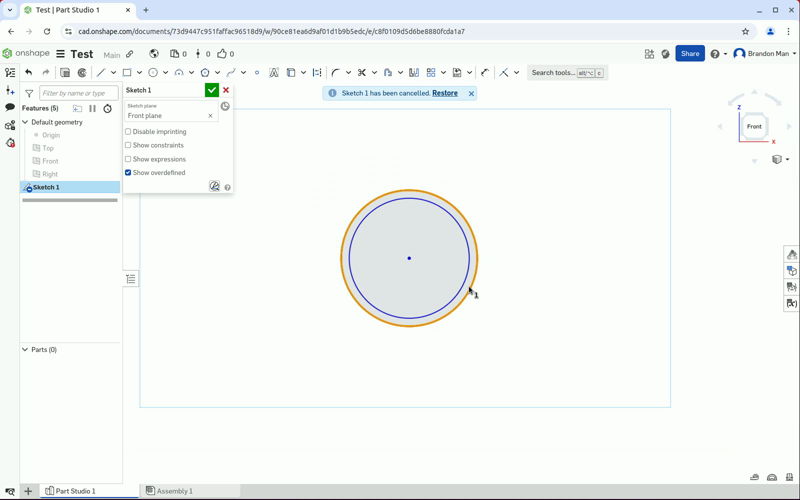
scroll(-6)
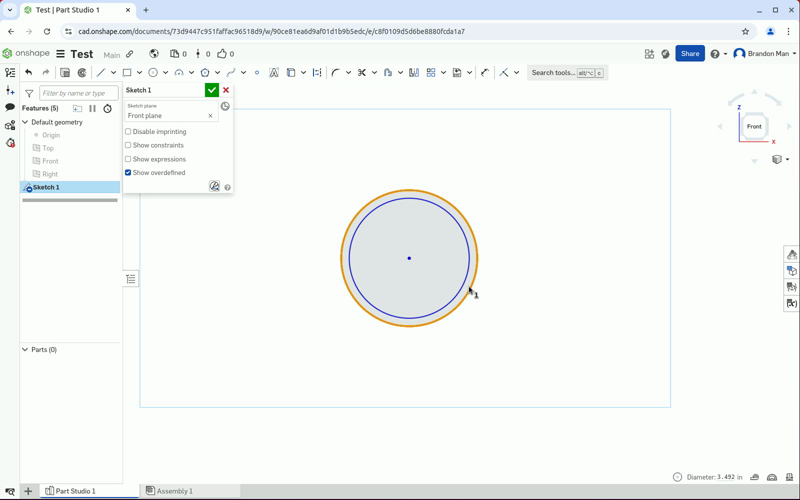
scroll(-6)
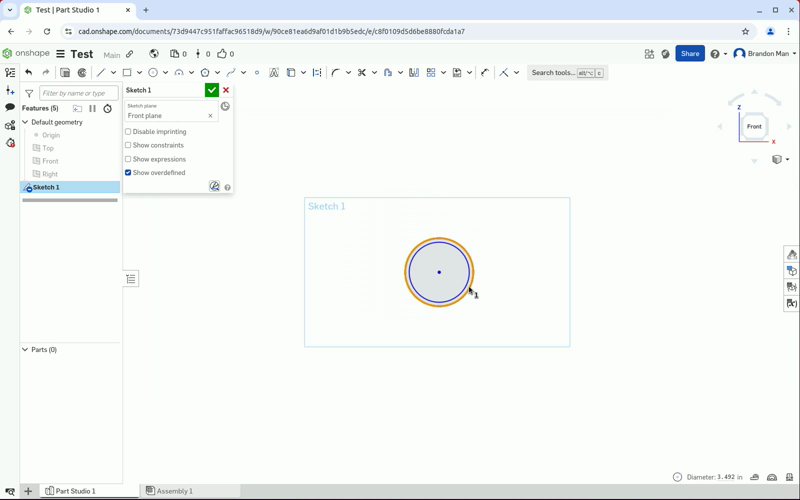
scroll(-6)
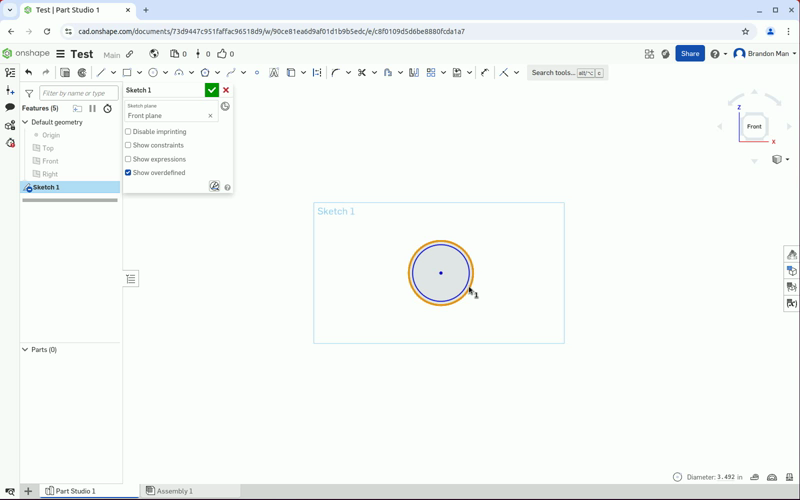
scroll(-6)
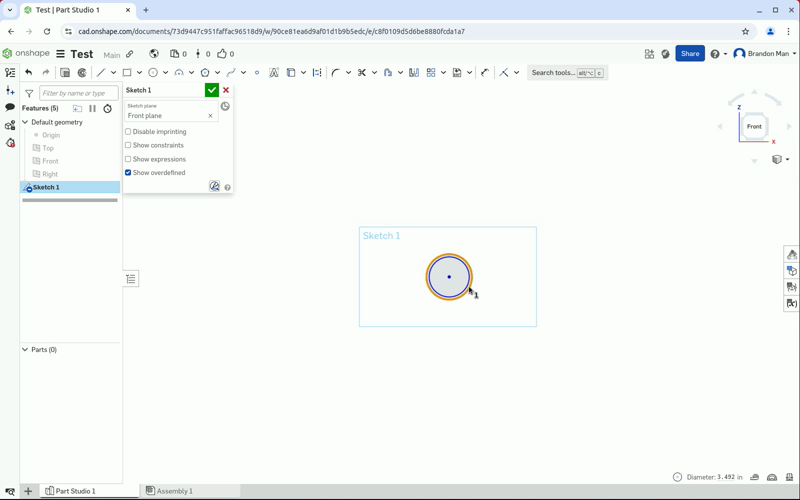
scroll(-6)
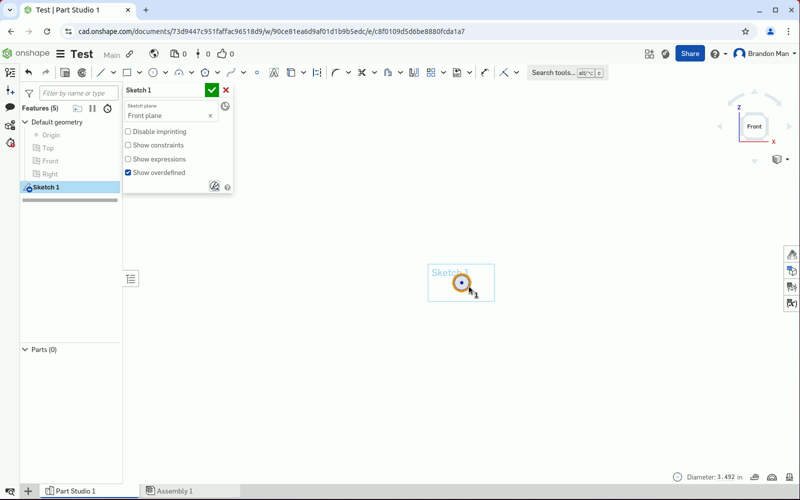
mouse_move(73, 352)
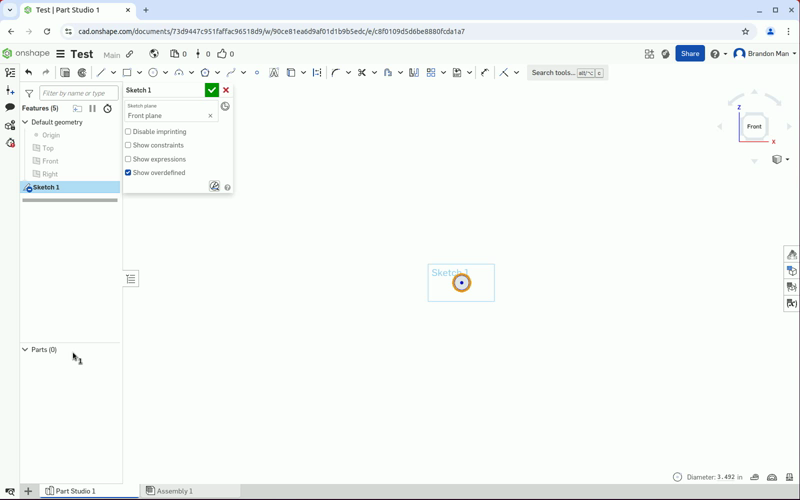
key(shift+y)
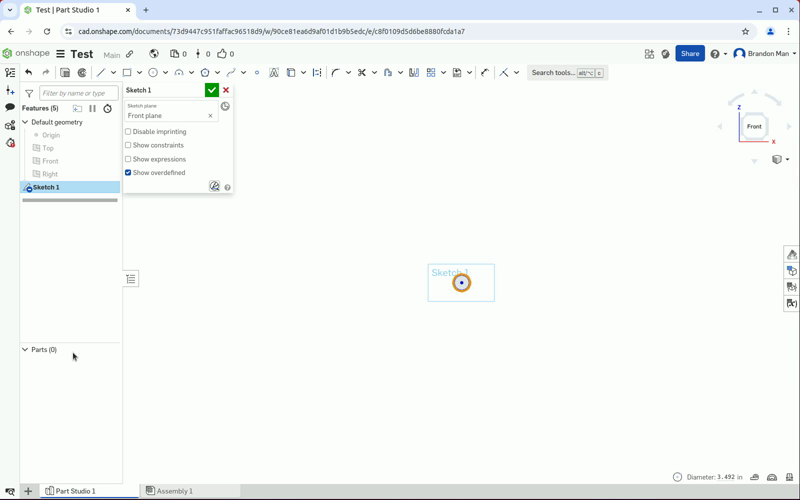
key(shift+e)
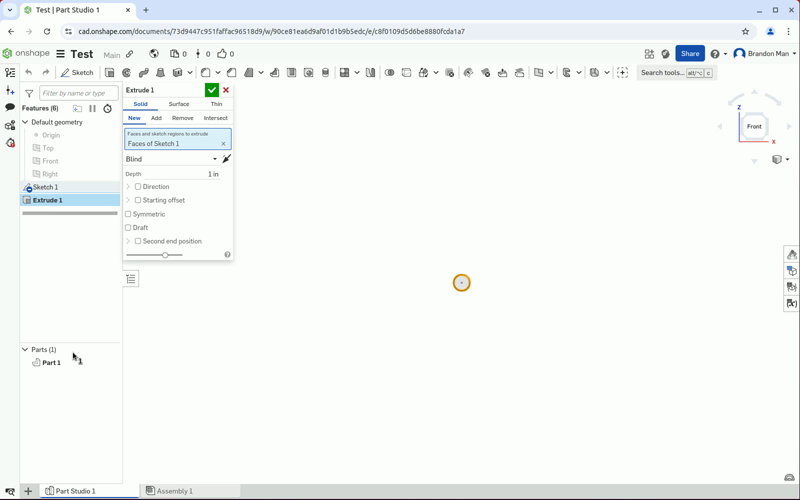
mouse_move(143, 106)
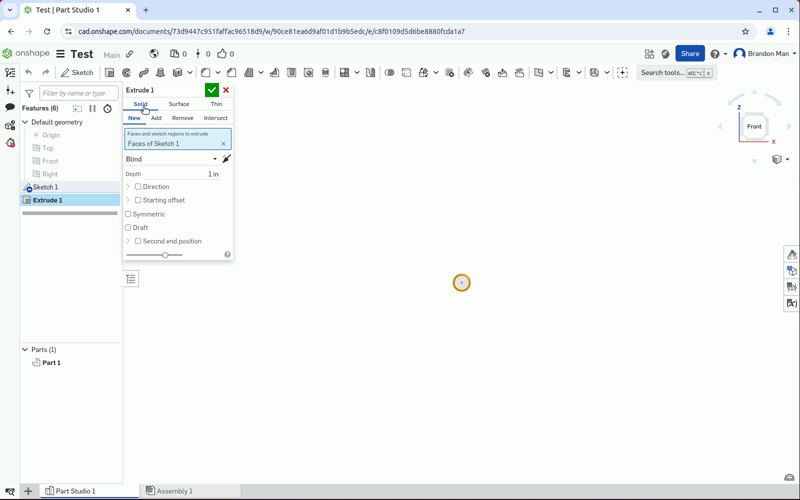
click(143, 106)
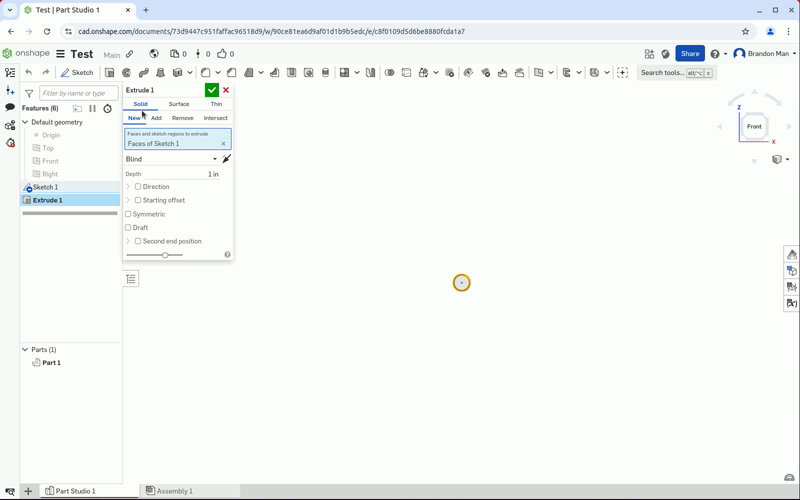
mouse_move(137, 120)
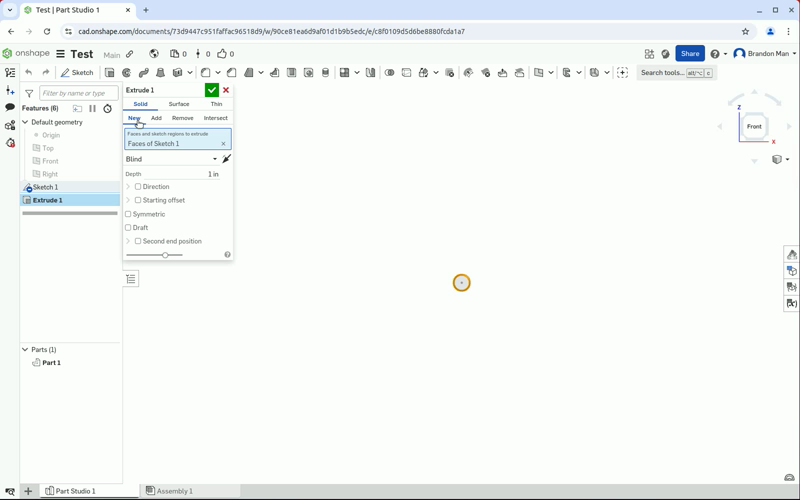
click(137, 120)
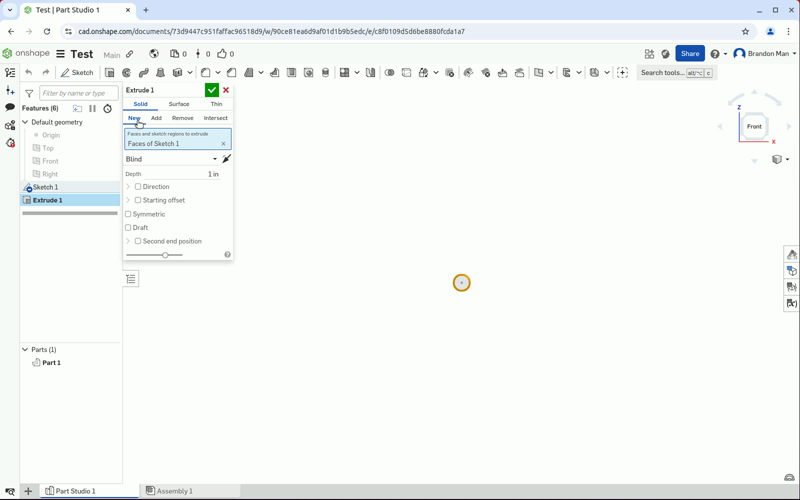
key(tab, 4)
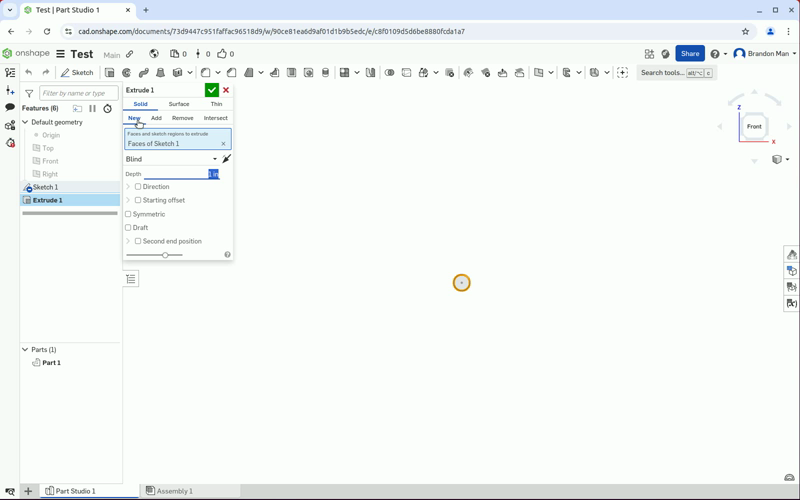
text(23.108)
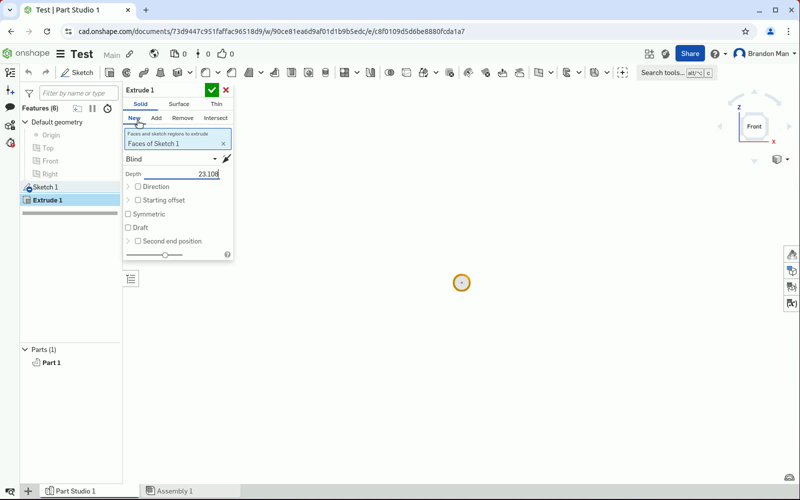
key(enter)
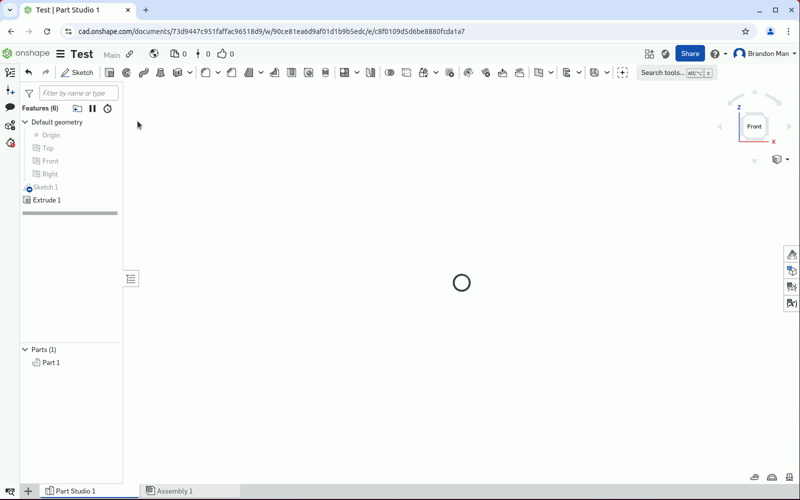
key(shift+h)
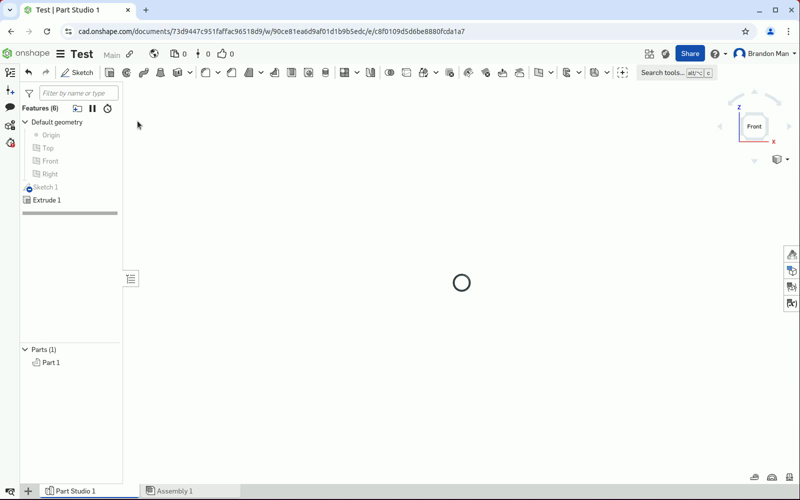
key(shift+h)
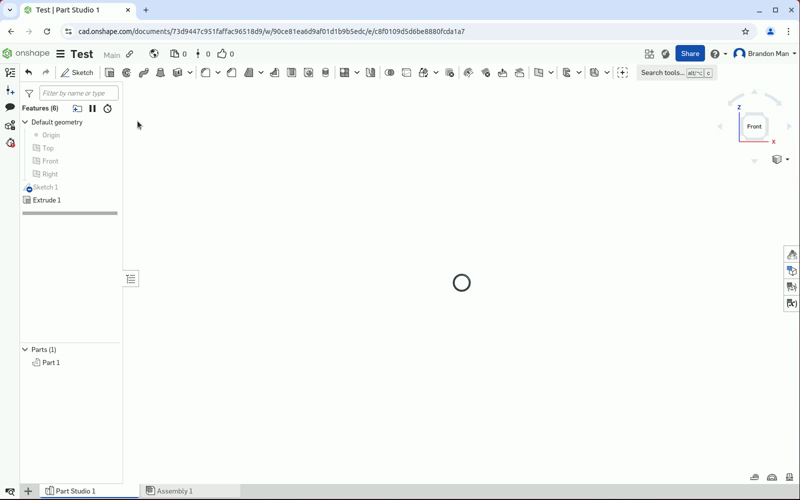
mouse_move(73, 189)
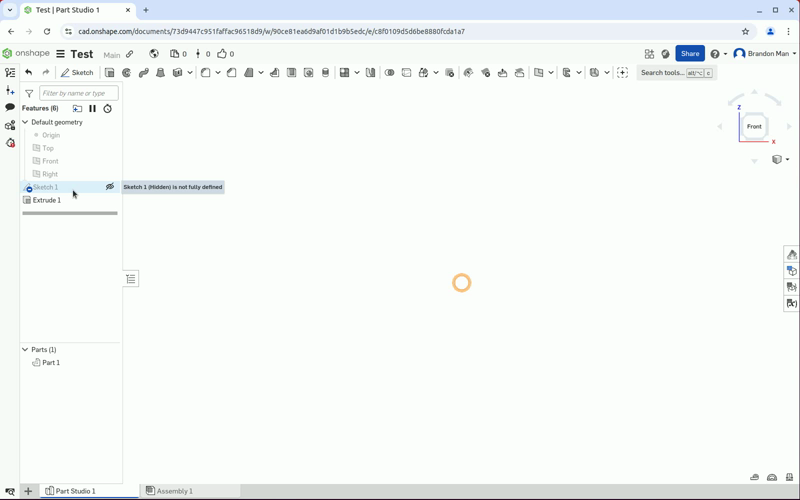
click(73, 189)
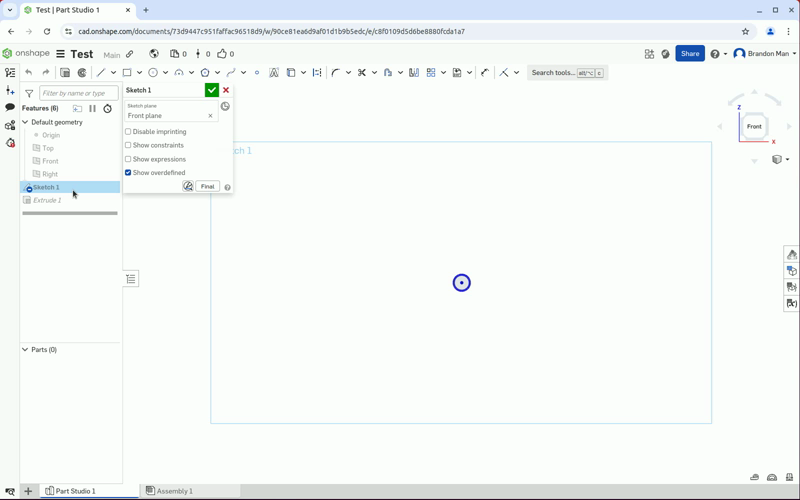
mouse_move(229, 92)
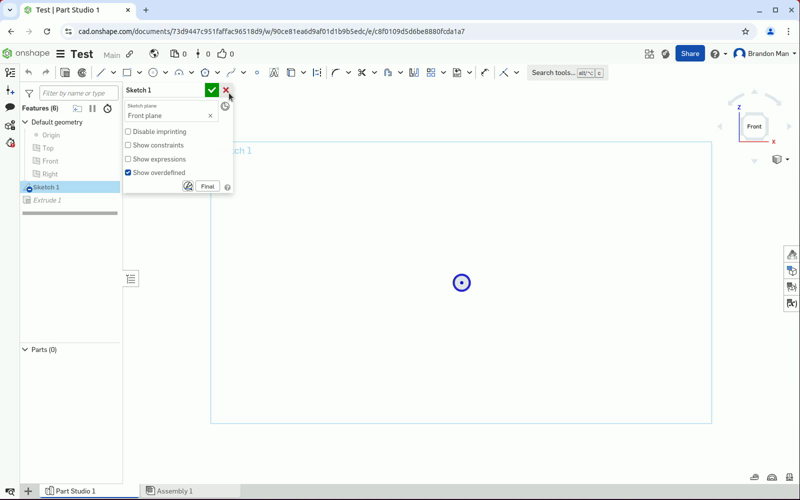
click(229, 92)
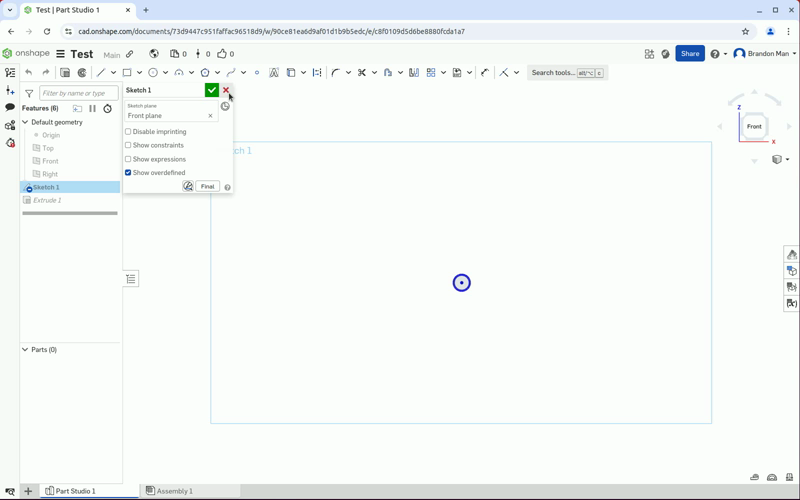
key(shift+s)
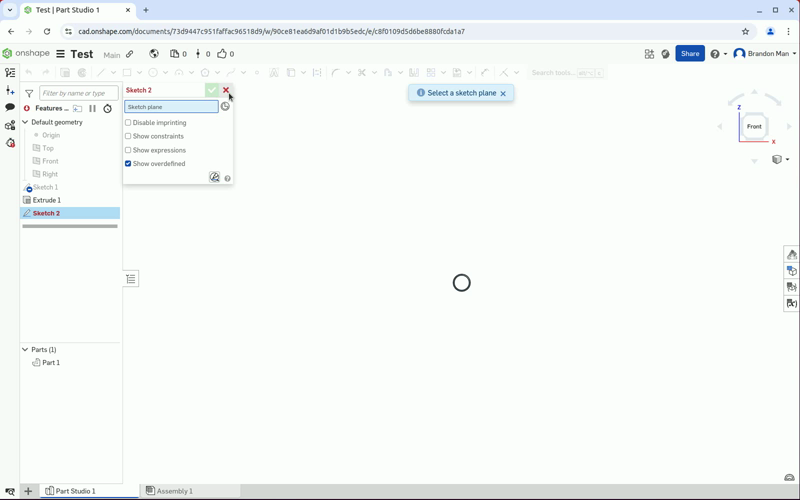
mouse_move(73, 163)
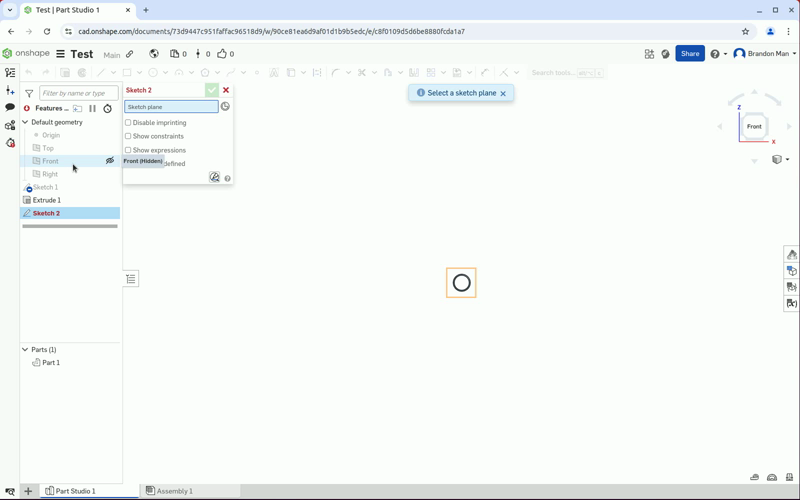
click(73, 163)
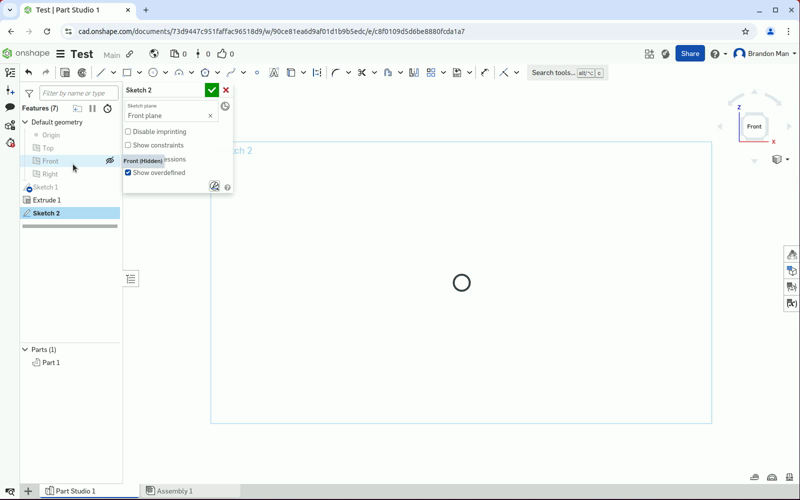
mouse_move(73, 352)
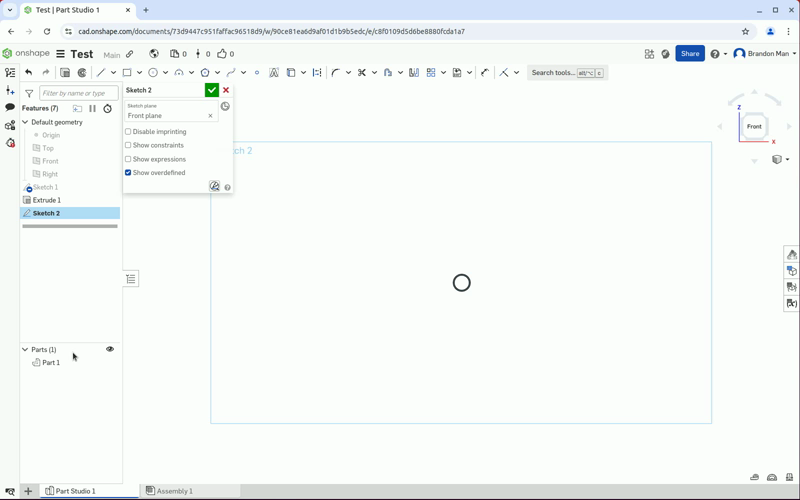
key(y)
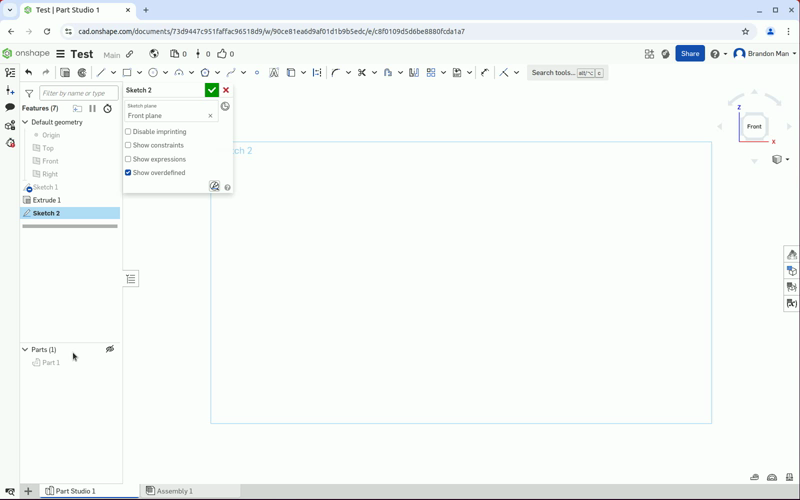
key(c)
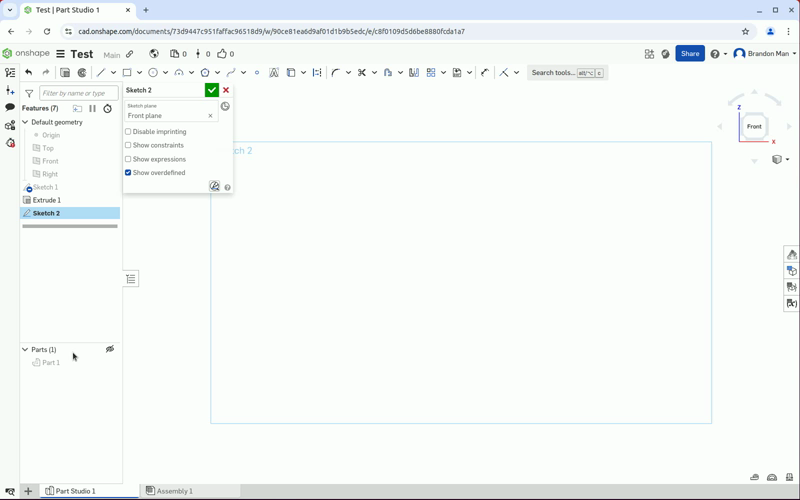
key_down(shift)
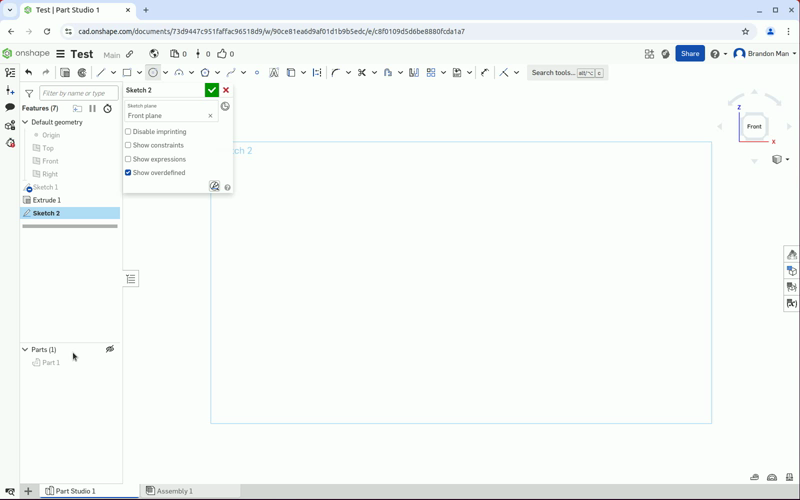
mouse_move(461, 282)
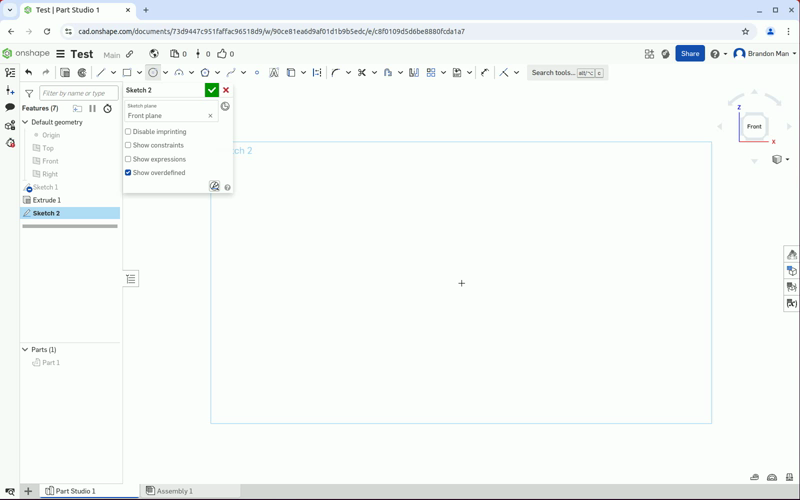
click(461, 282)
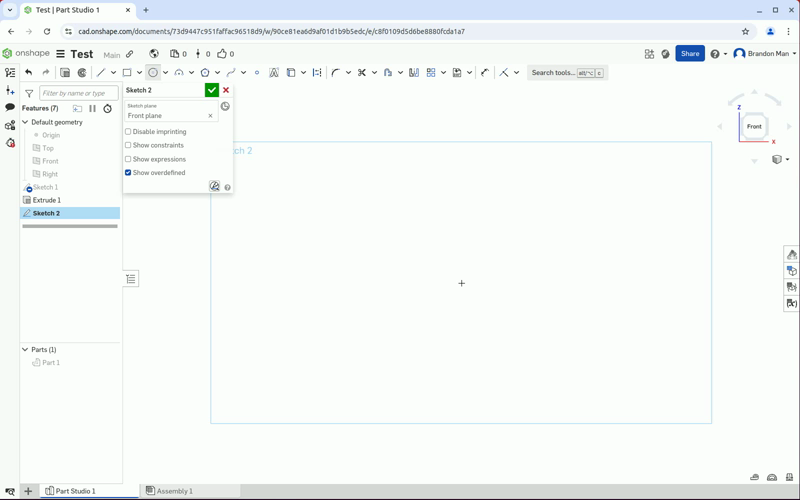
key_up(shift)
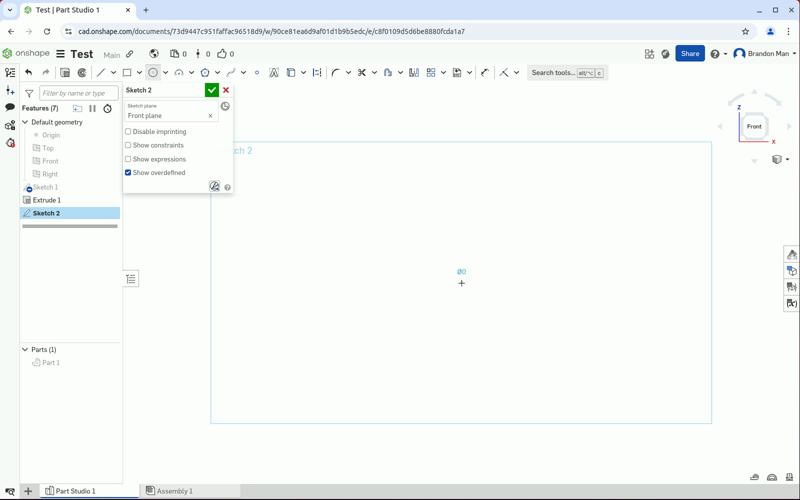
mouse_move(470, 282)
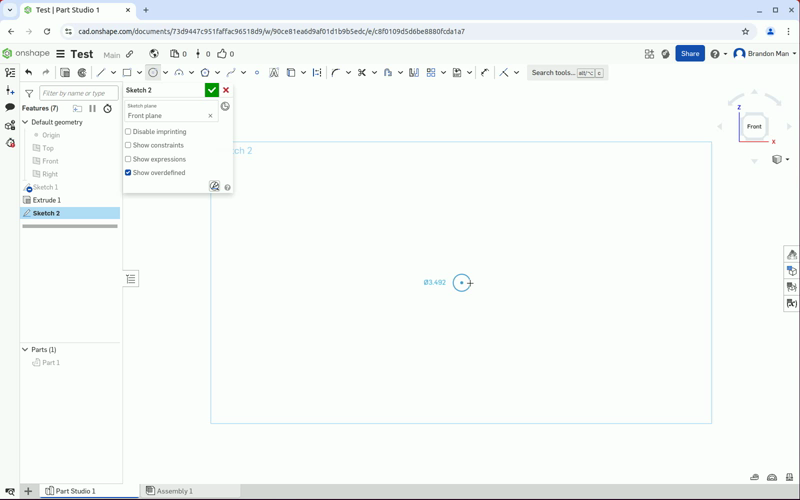
click(470, 282)
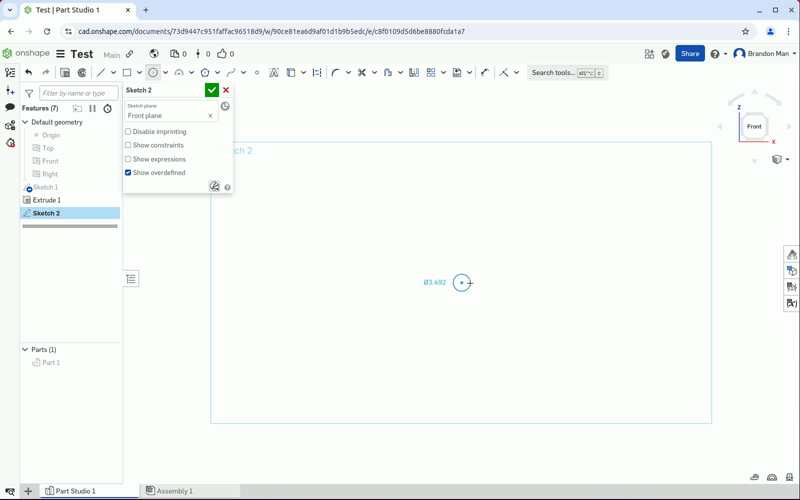
key(esc)
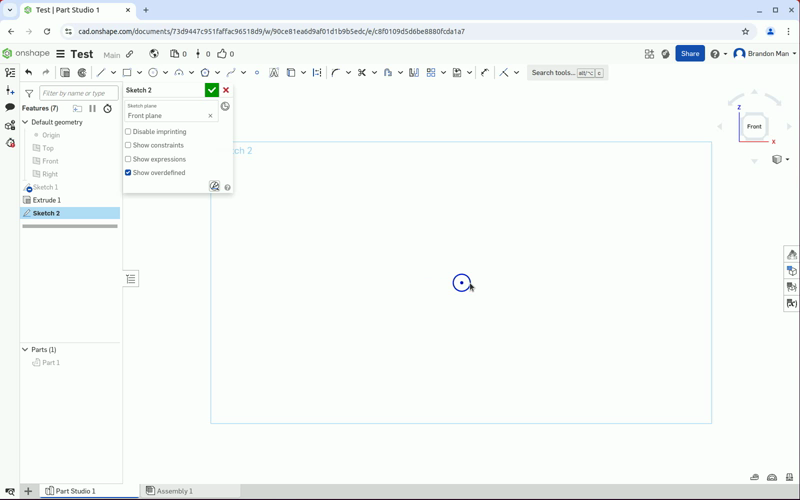
mouse_move(455, 285)
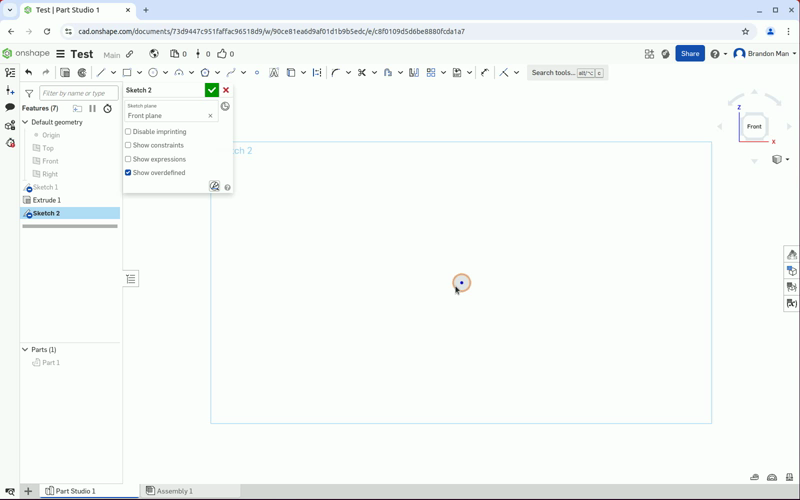
scroll(6)
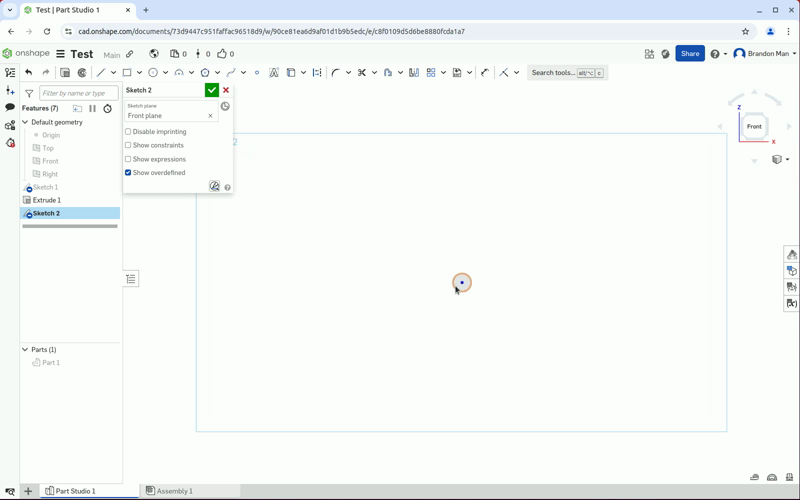
scroll(6)
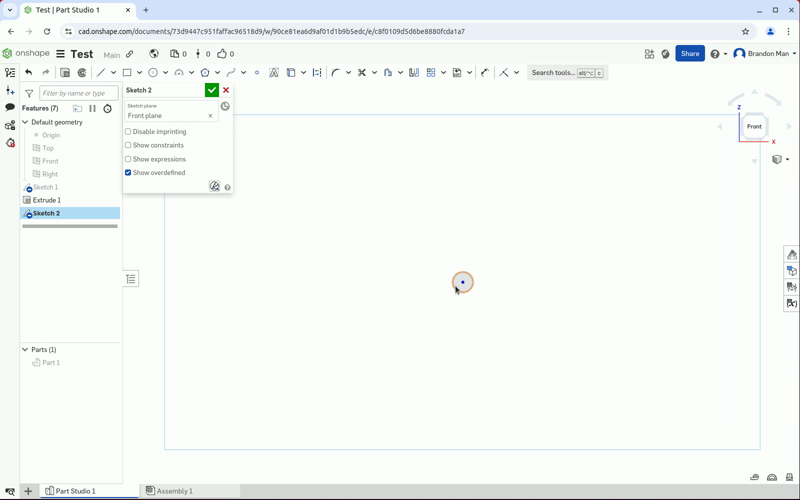
scroll(6)
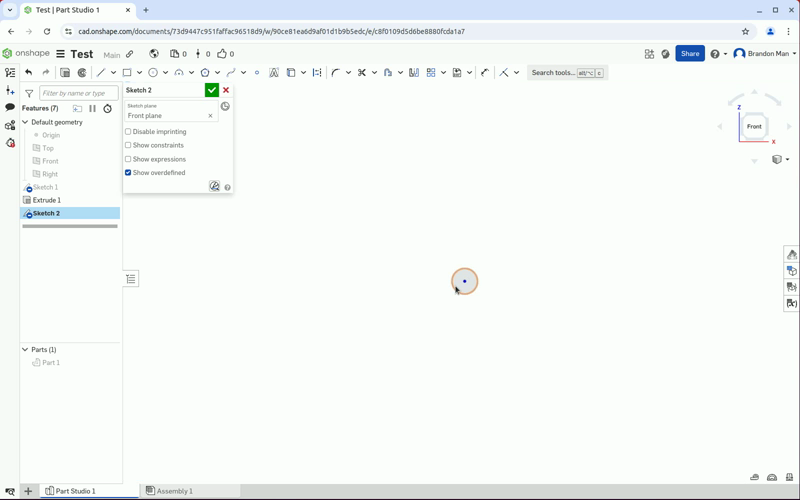
scroll(6)
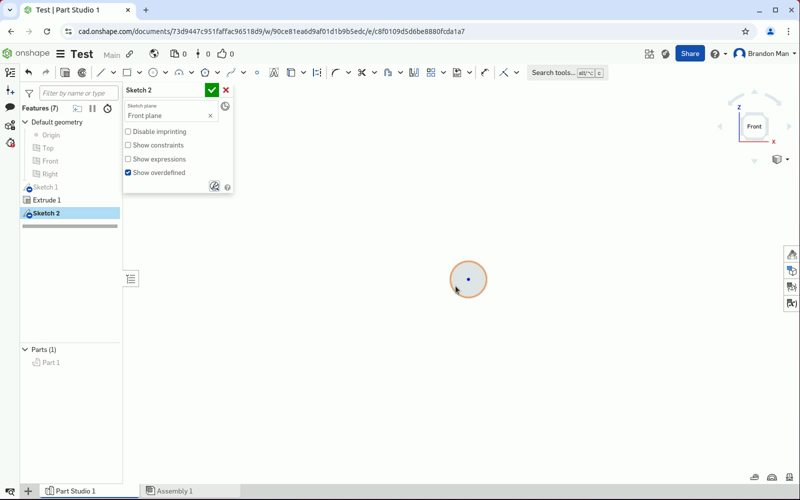
scroll(6)
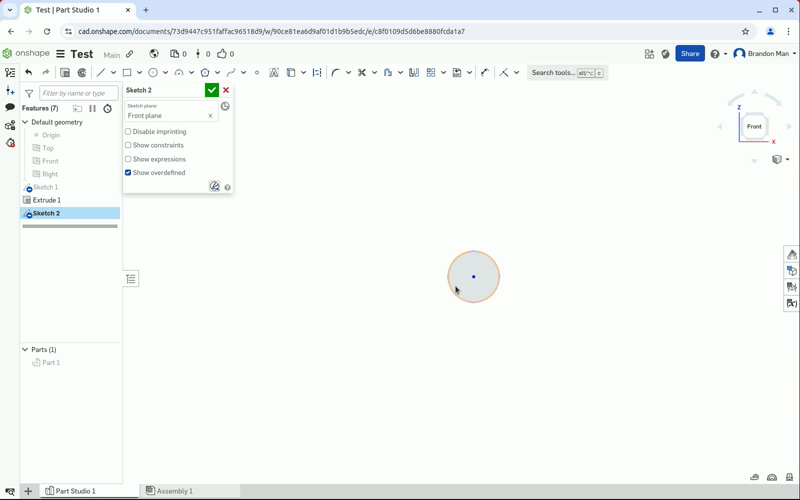
scroll(6)
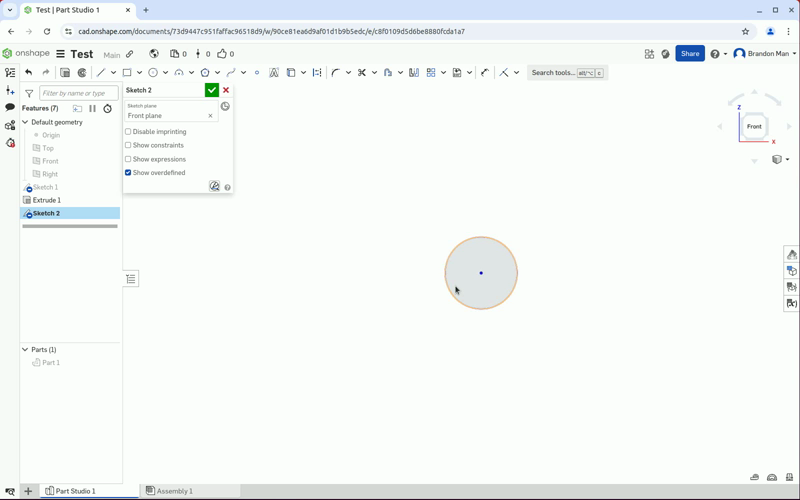
scroll(6)
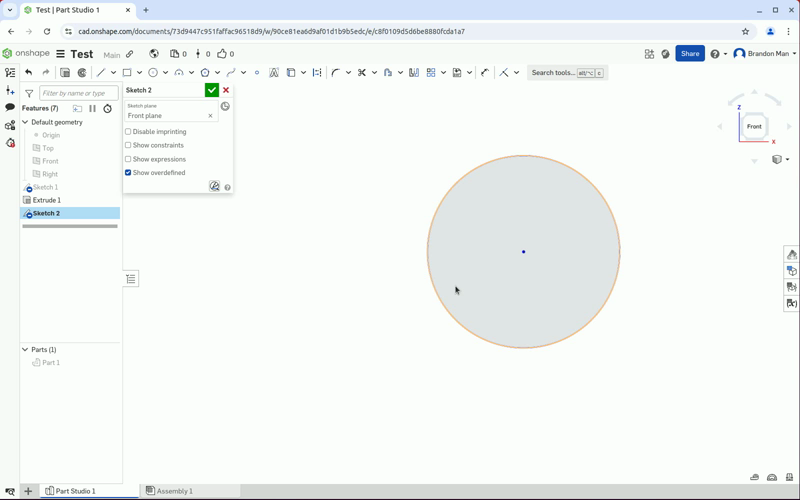
click(455, 285)
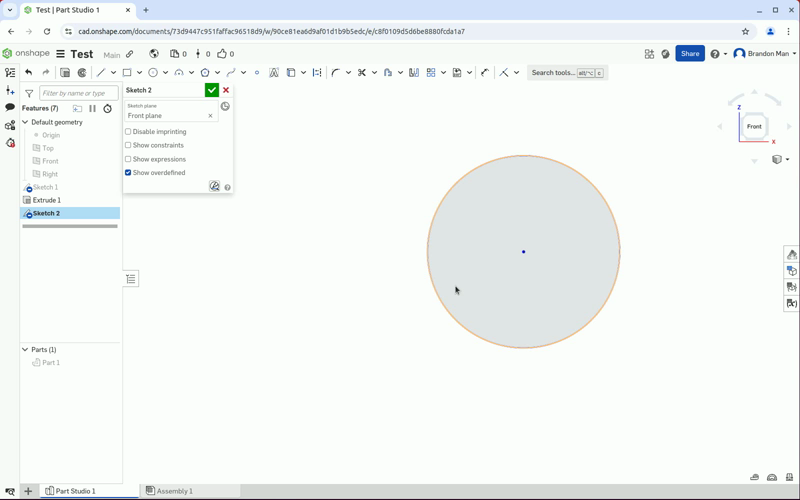
scroll(-6)
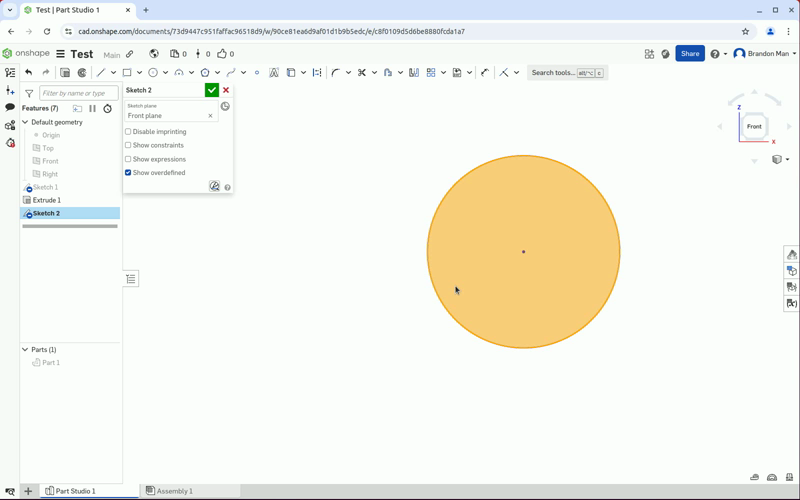
scroll(-6)
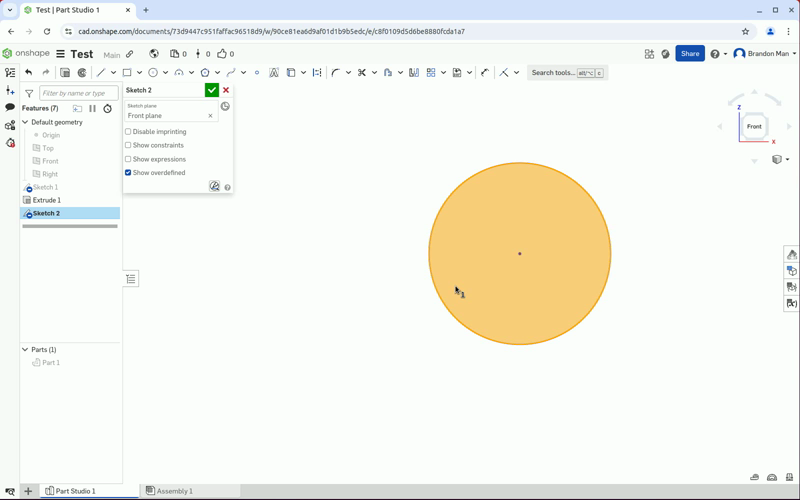
scroll(-6)
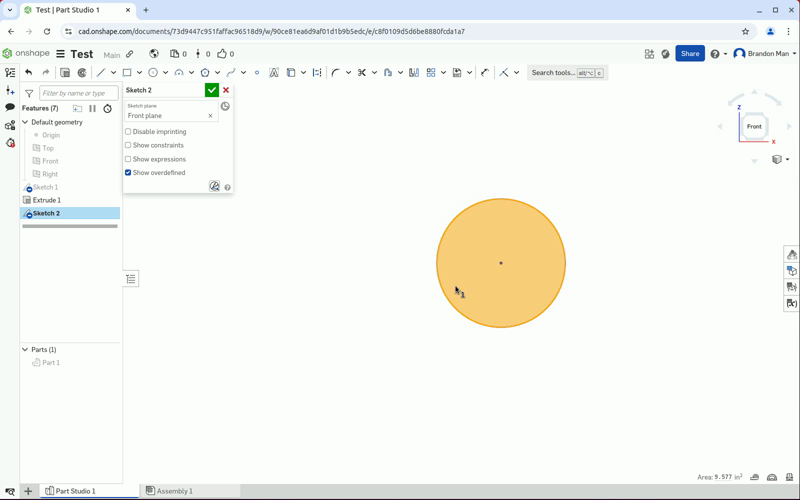
scroll(-6)
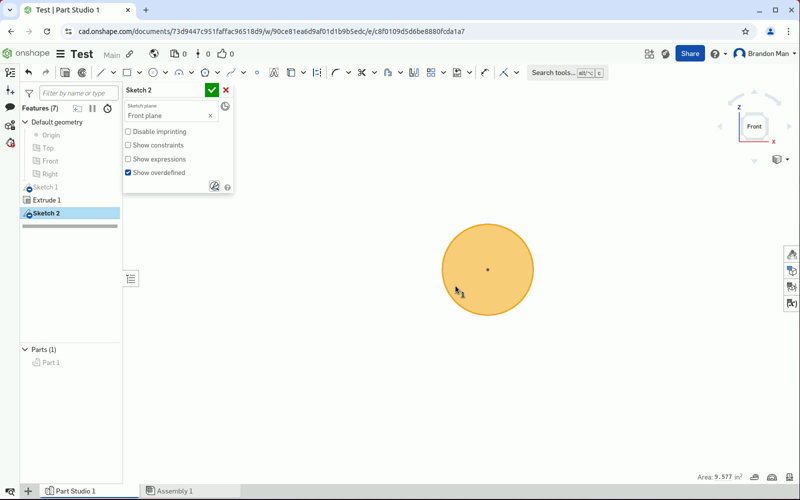
scroll(-6)
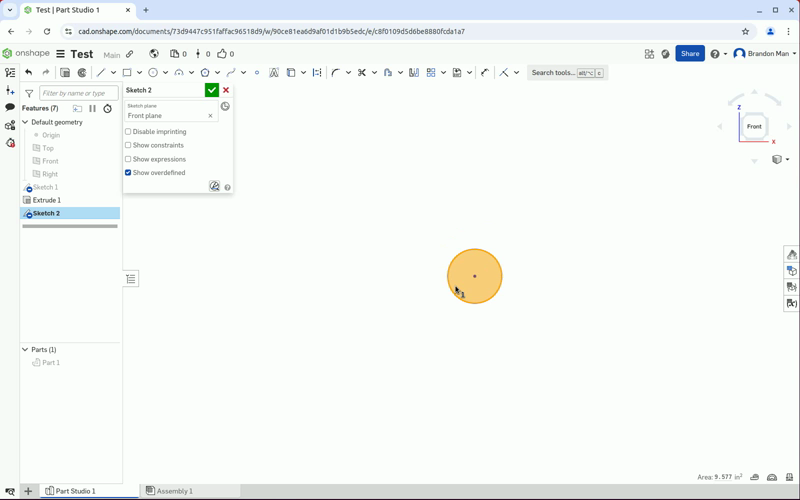
scroll(-6)
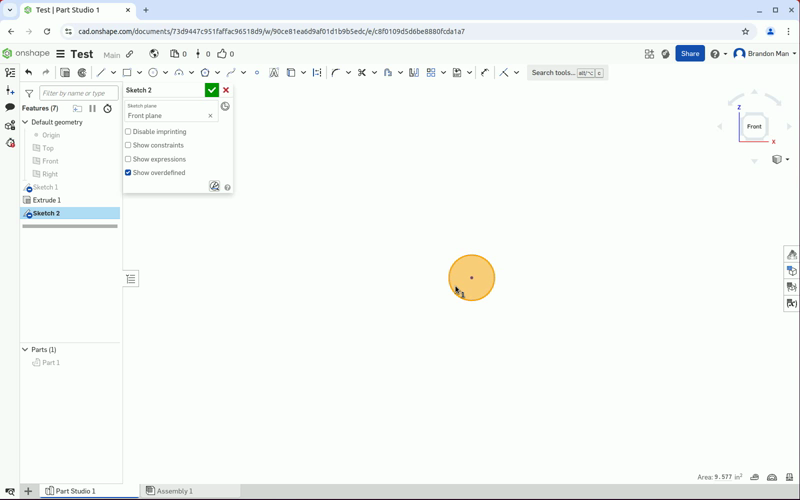
scroll(-6)
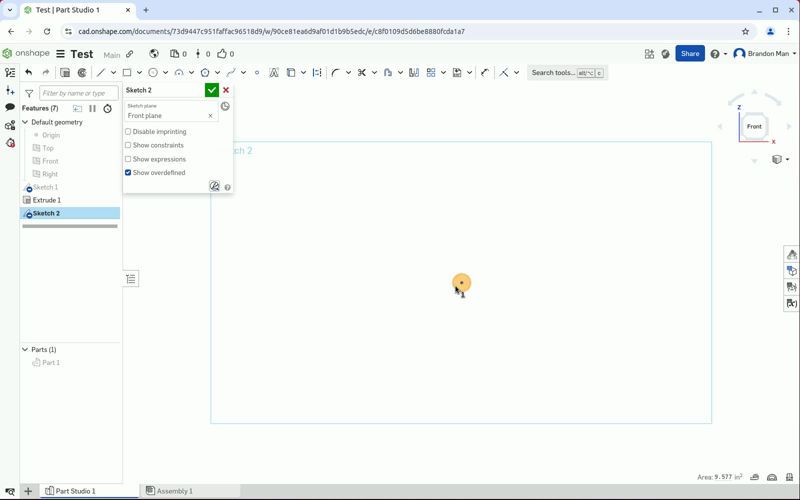
mouse_move(73, 352)
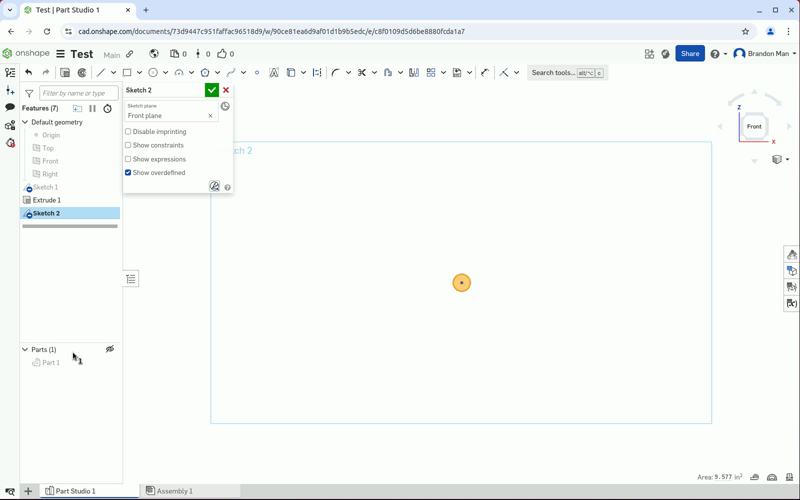
key(shift+y)
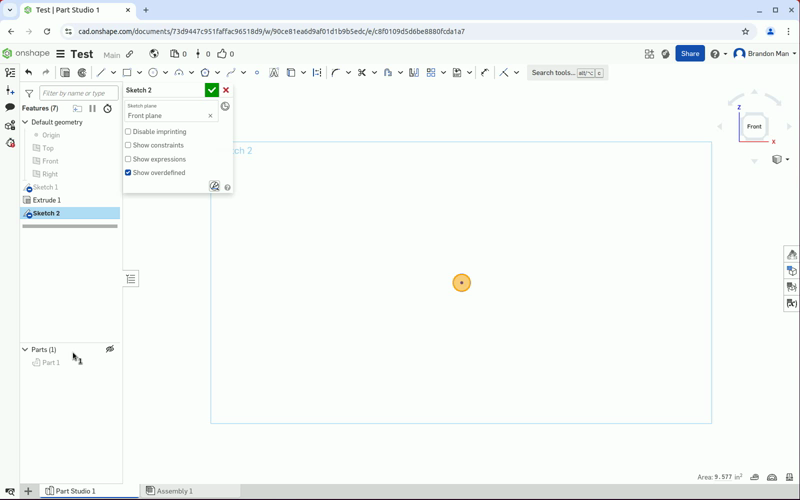
key(shift+e)
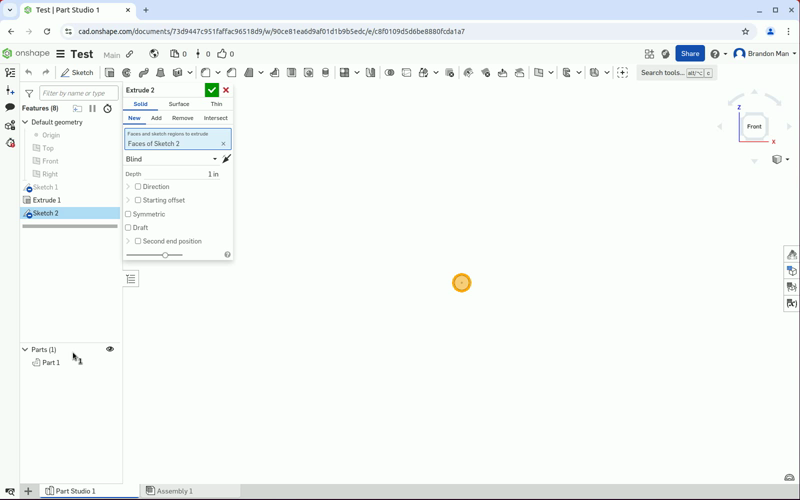
mouse_move(143, 106)
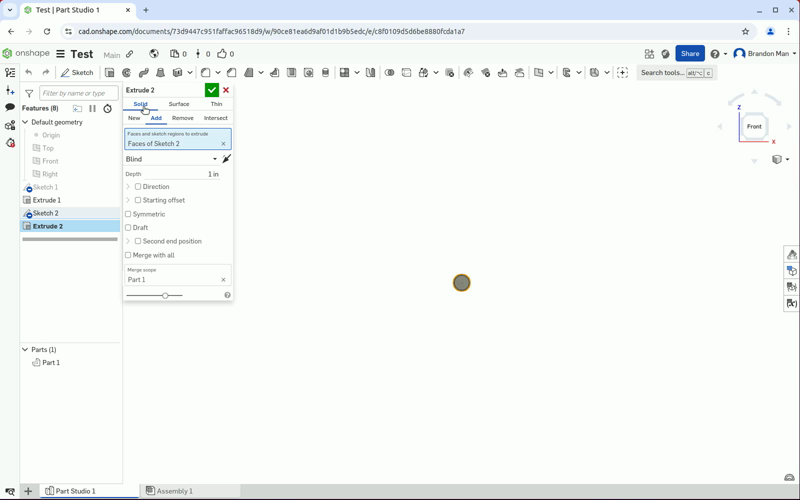
click(143, 106)
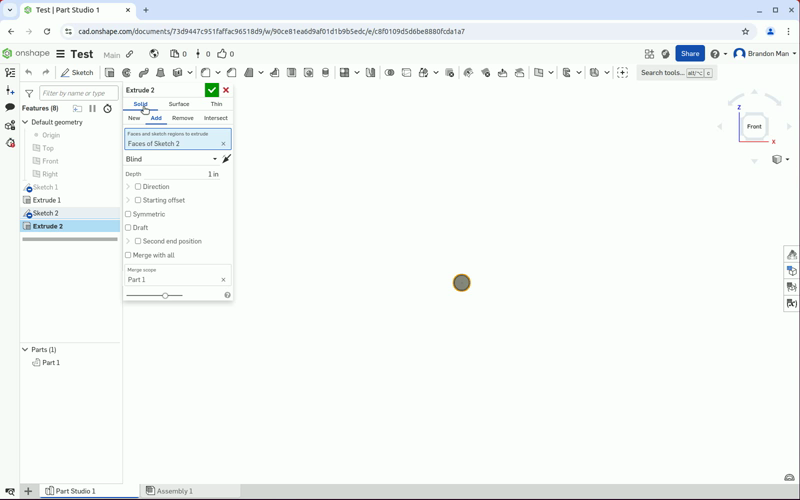
mouse_move(137, 120)
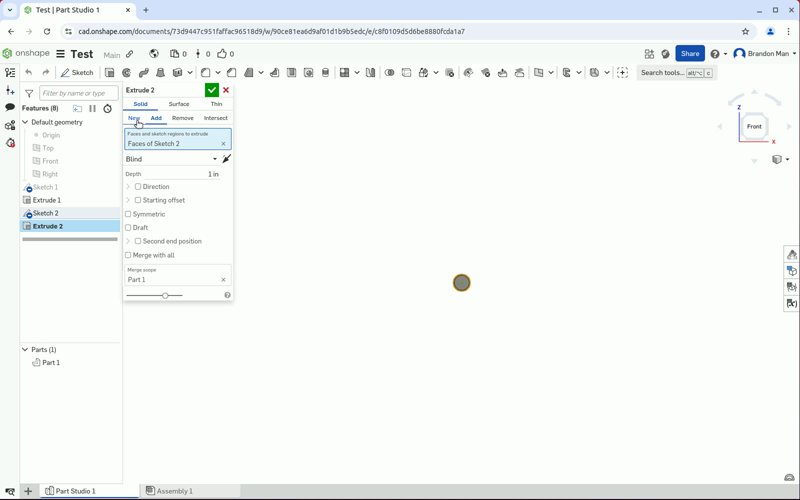
click(137, 120)
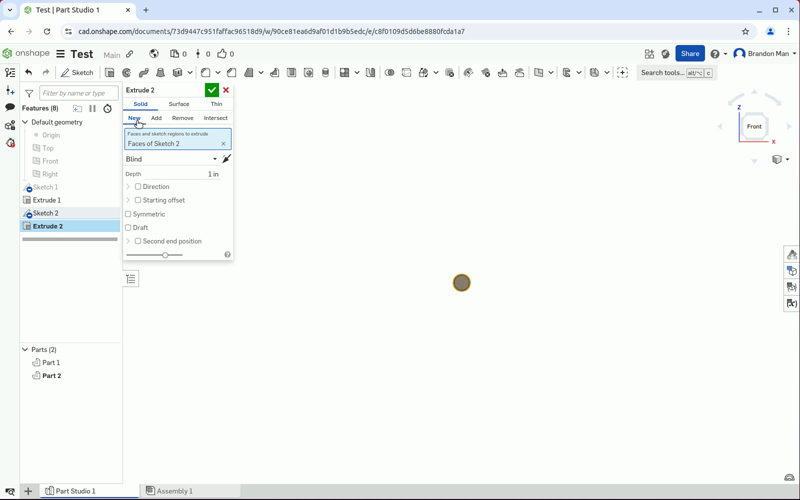
key(tab, 4)
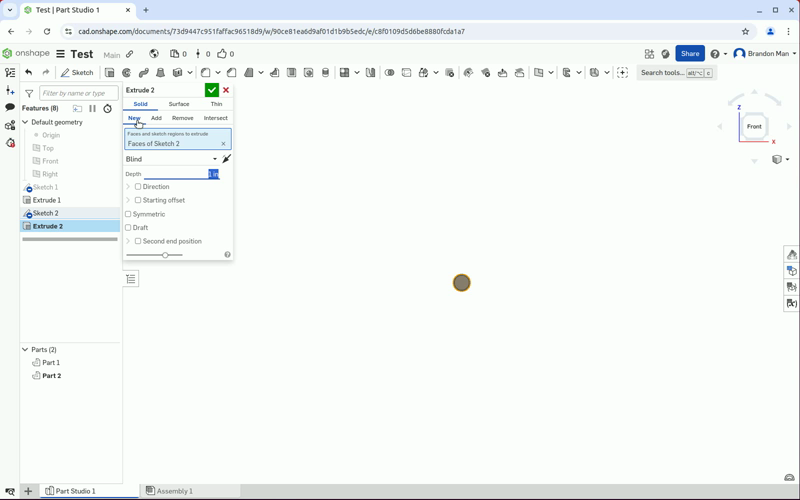
text(-0.241)
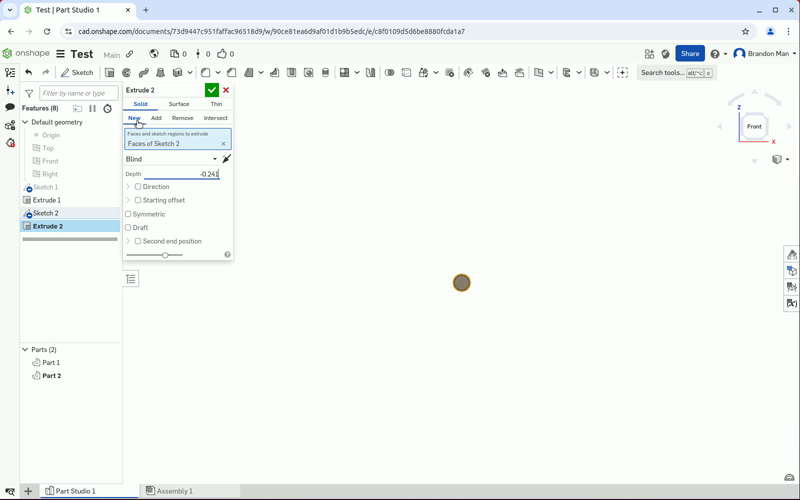
key(enter)
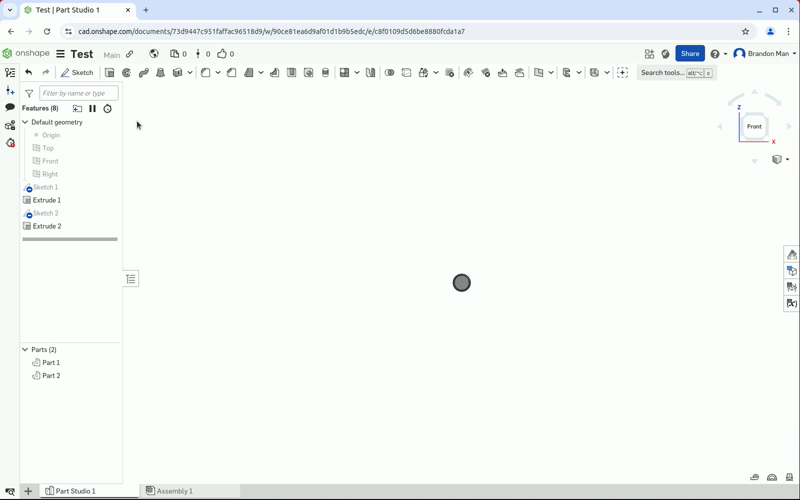
key(shift+h)
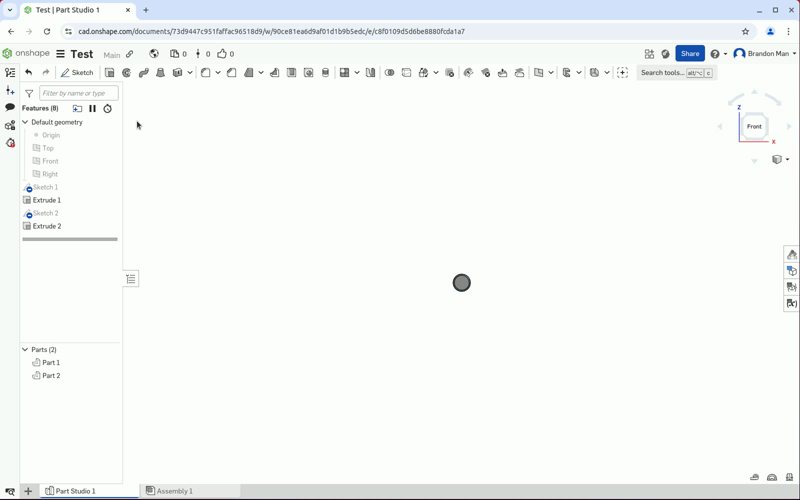
key(shift+h)
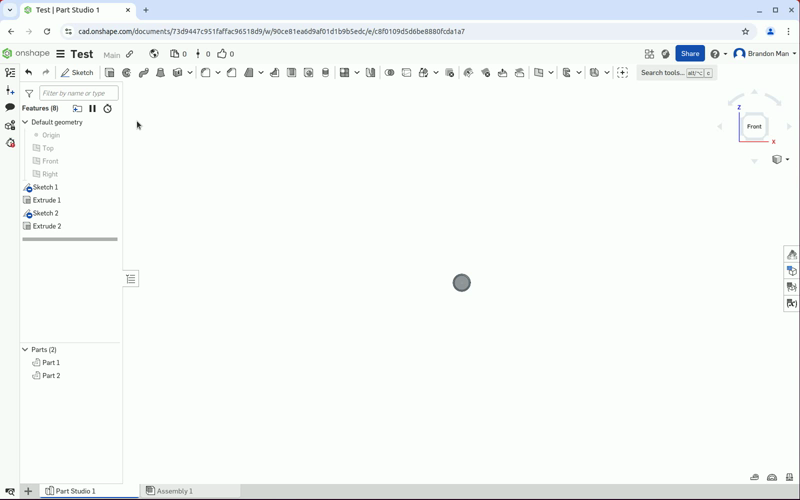
key(shift+7)
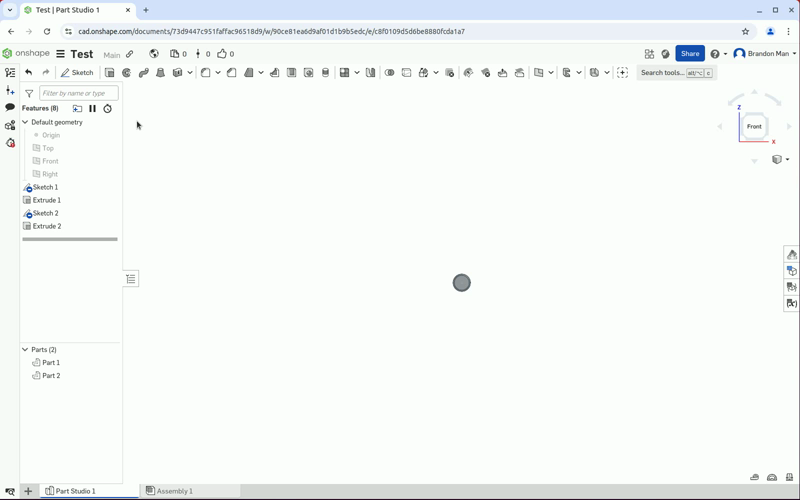
key(left, 2)
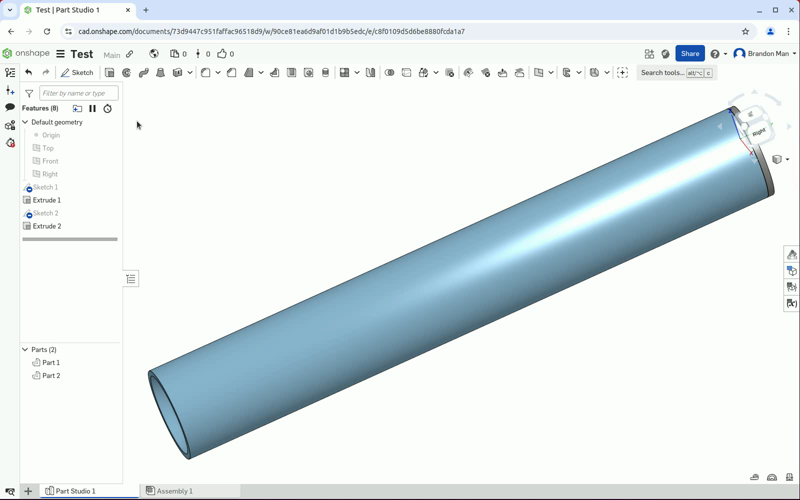
key(down, 2)
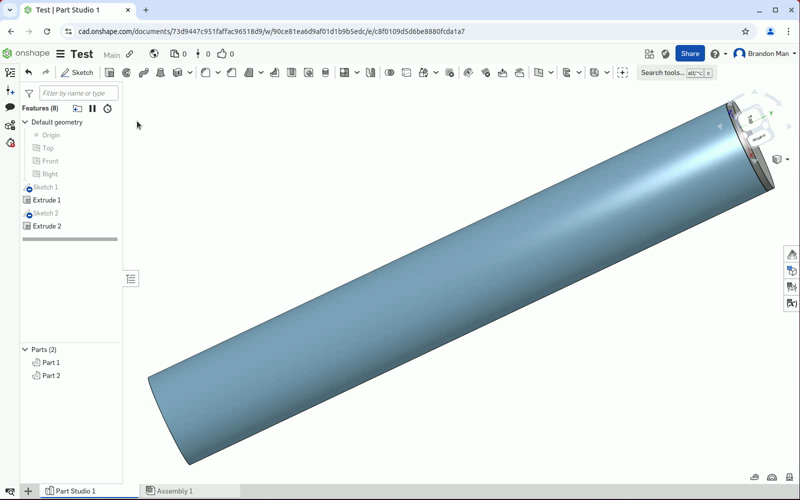
key(up, 2)
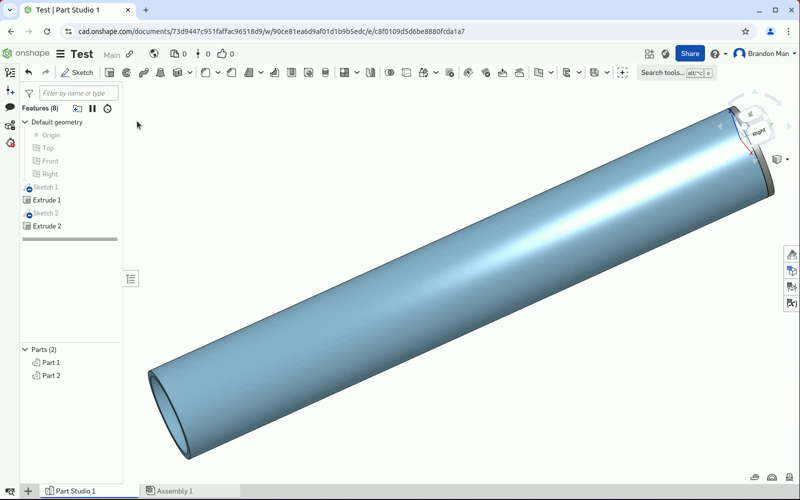
key(right, 2)
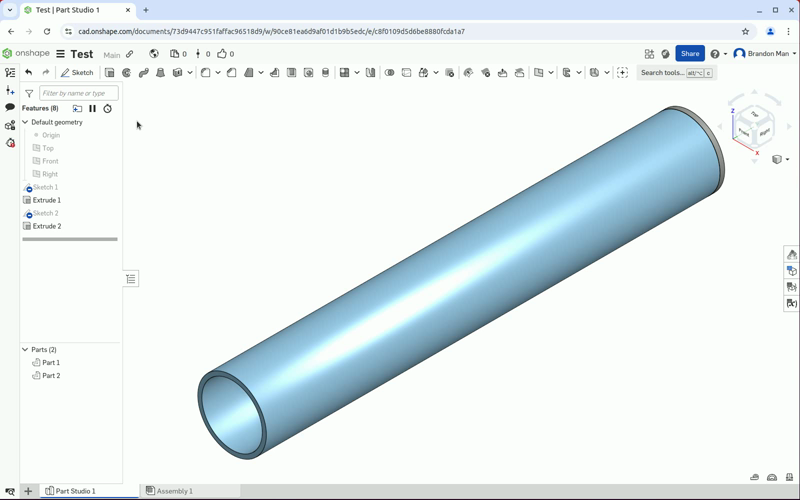
mouse_move(73, 189)
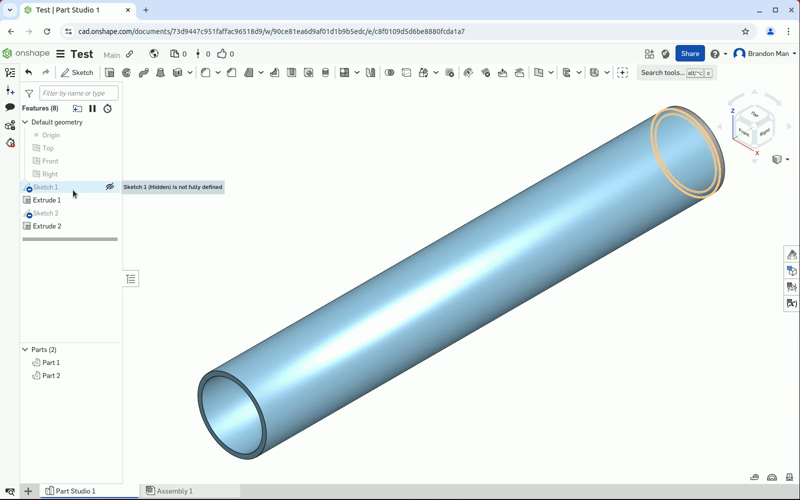
click(73, 189)